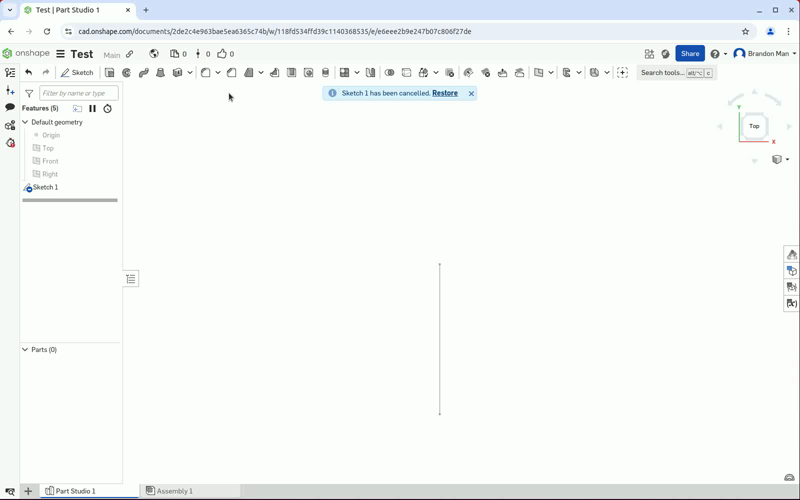
key(shift+h)
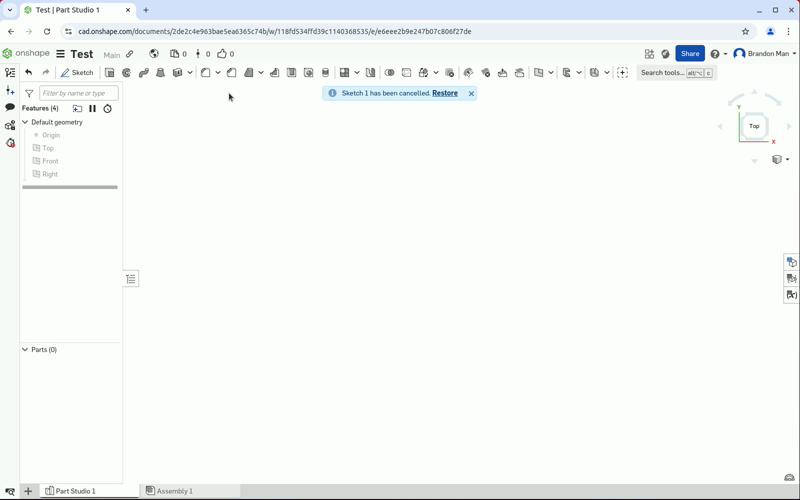
mouse_move(73, 352)
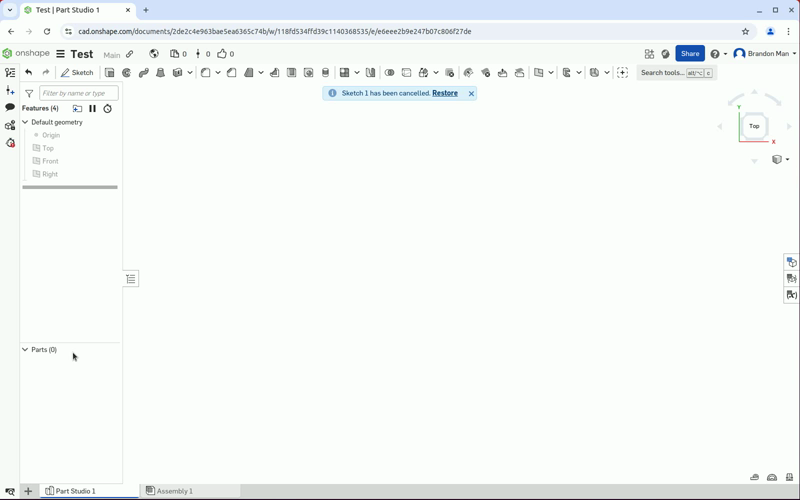
key(y)
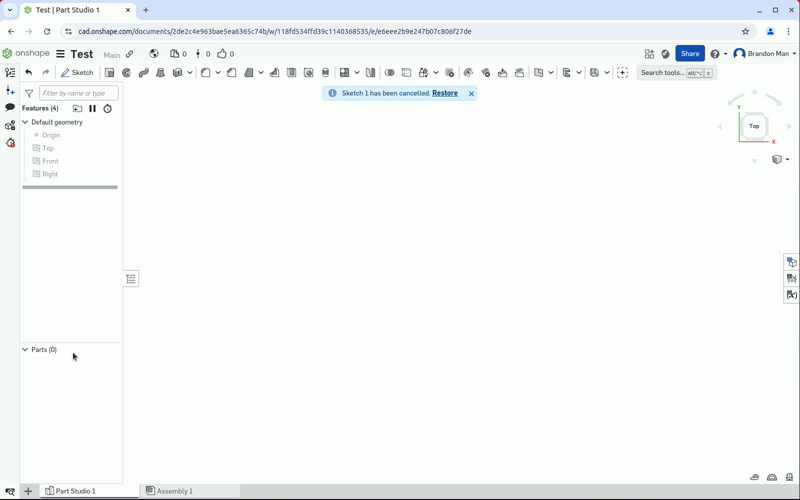
key(shift+p)
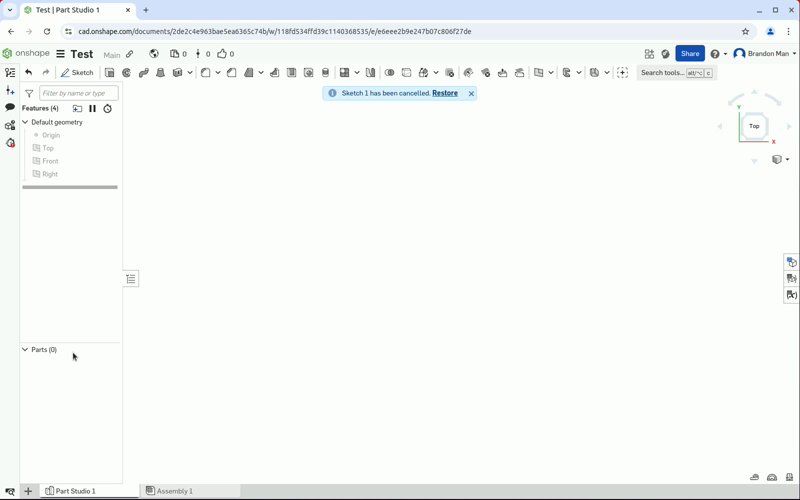
key(space)
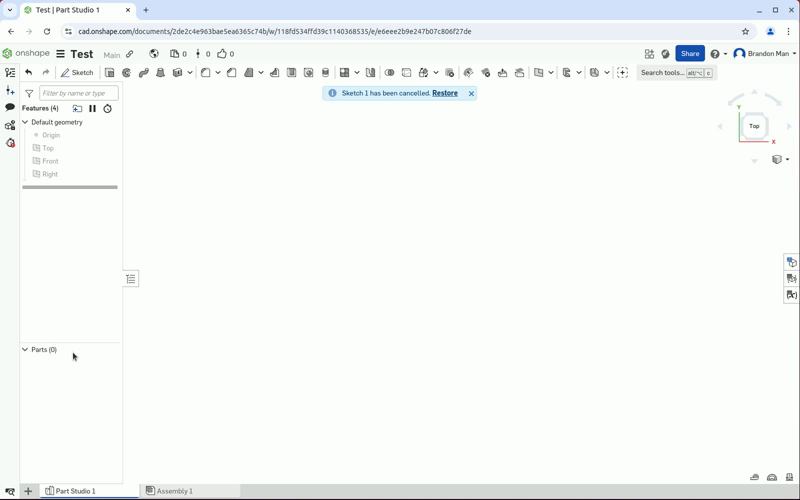
key_down(shift)
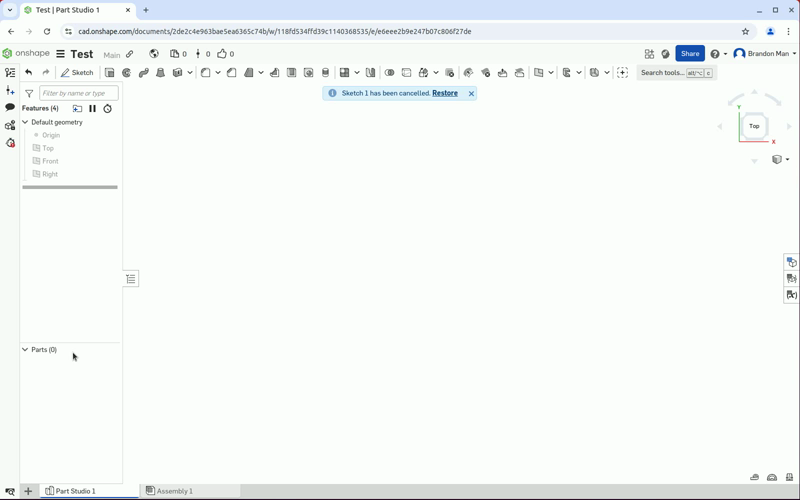
key(up)
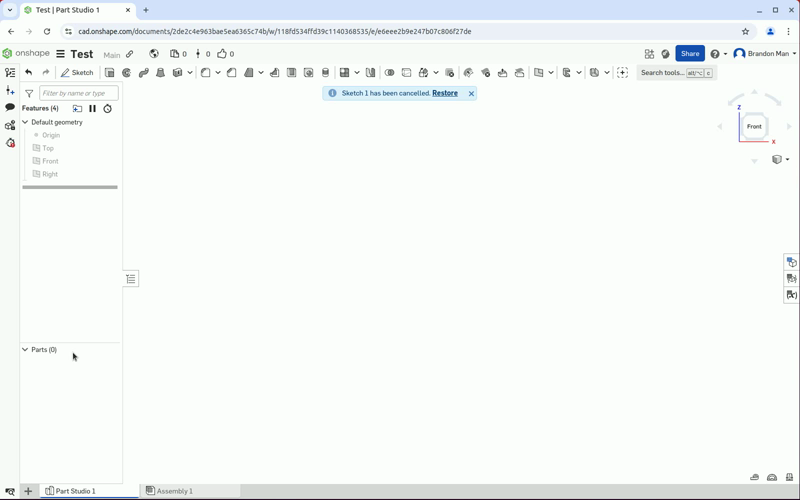
key_up(shift)
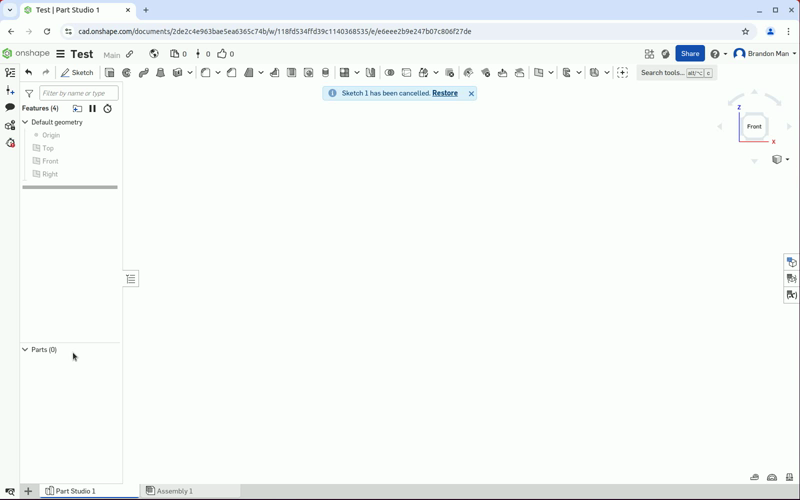
mouse_move(73, 352)
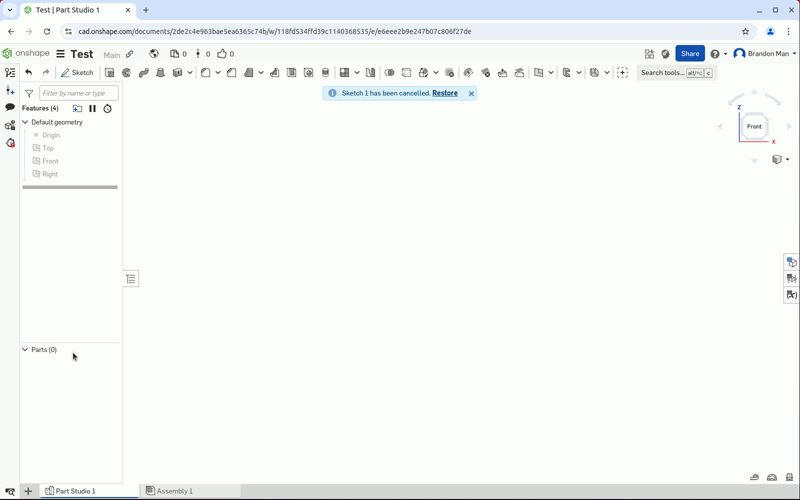
key(shift+y)
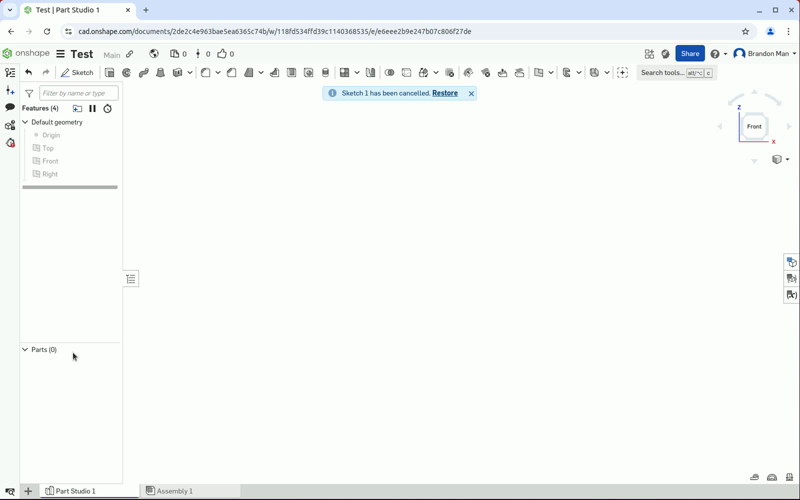
key(shift+s)
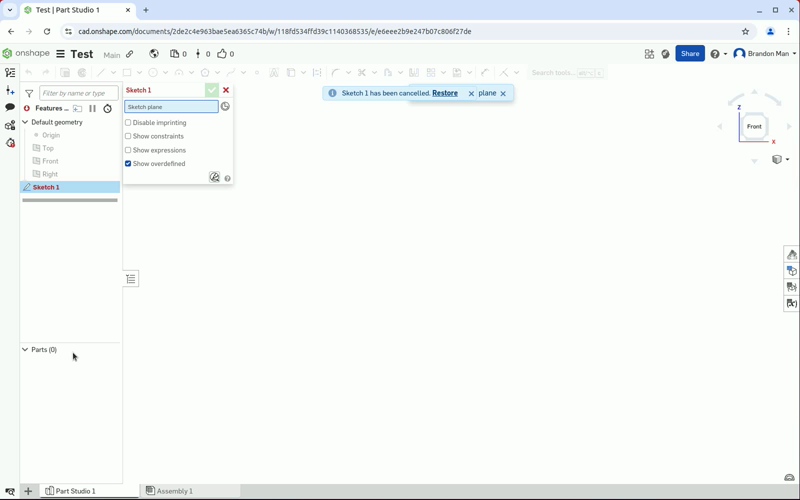
mouse_move(73, 163)
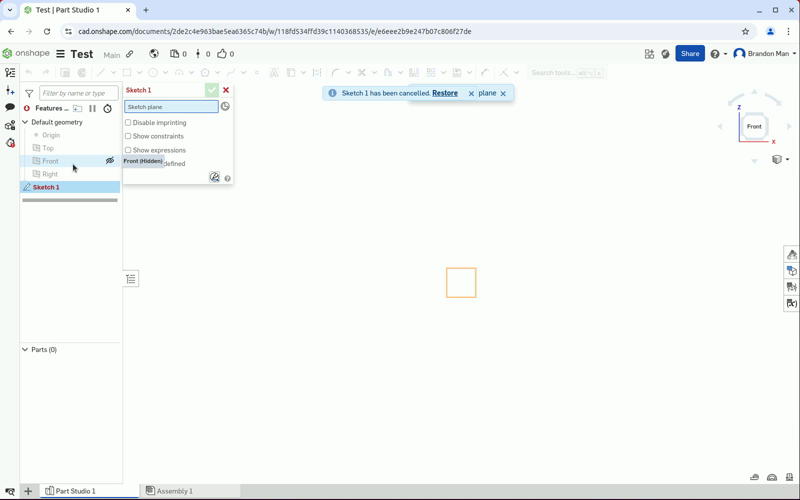
click(73, 163)
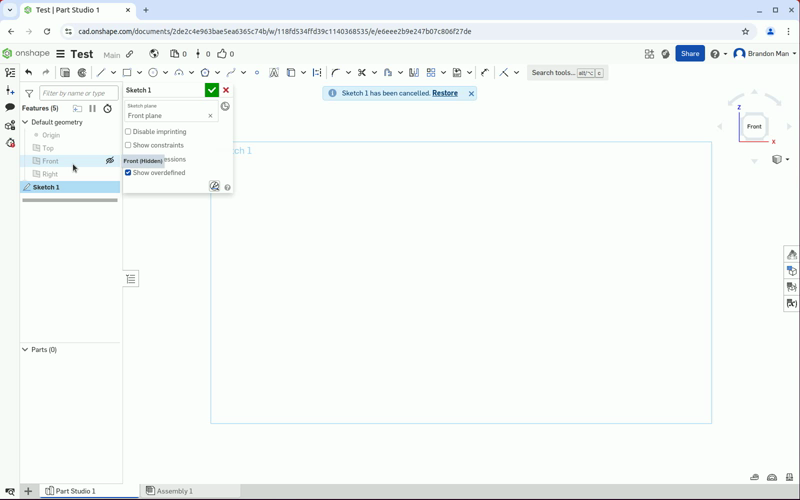
mouse_move(73, 352)
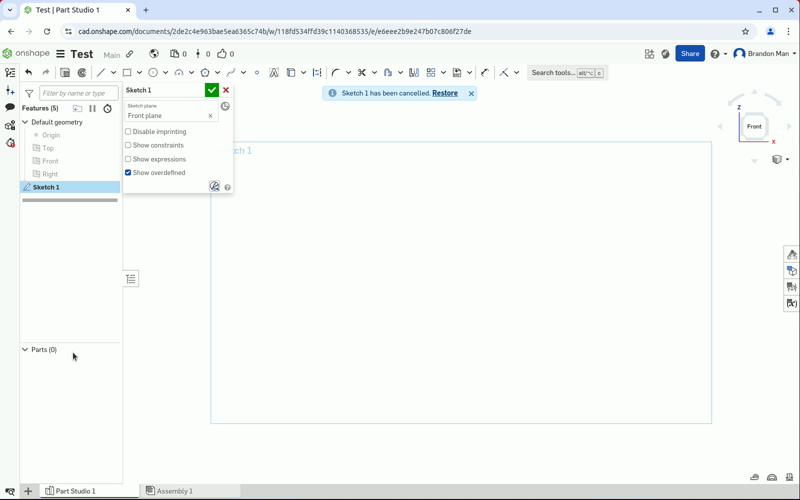
key(y)
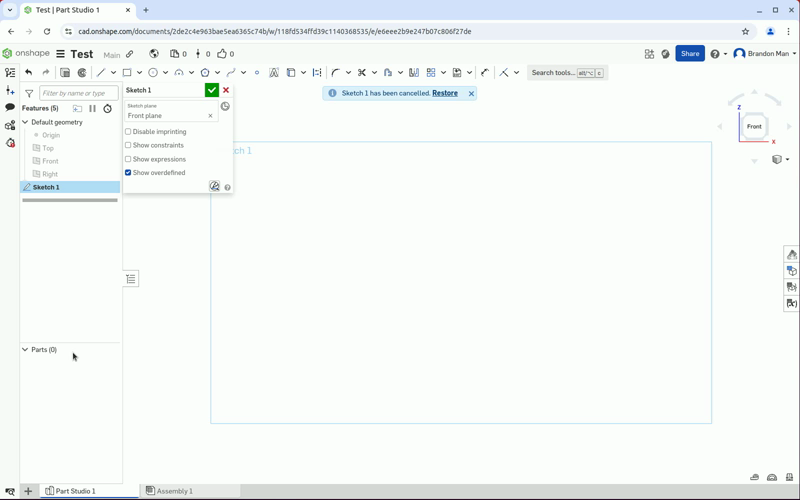
key(c)
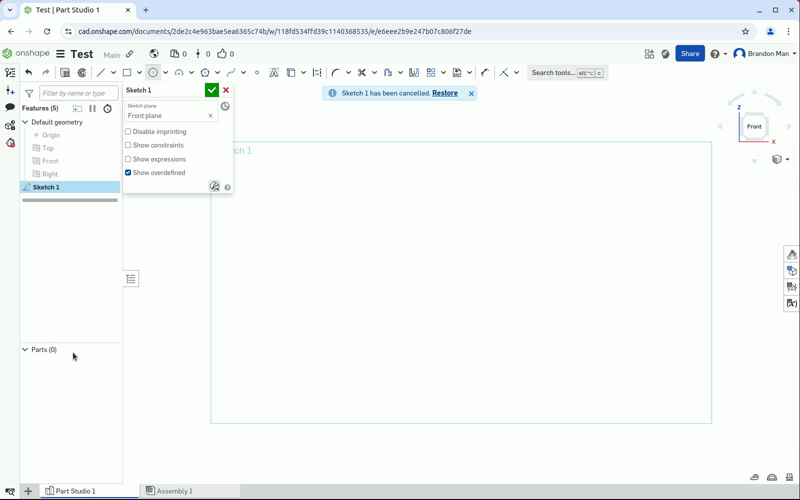
key_down(shift)
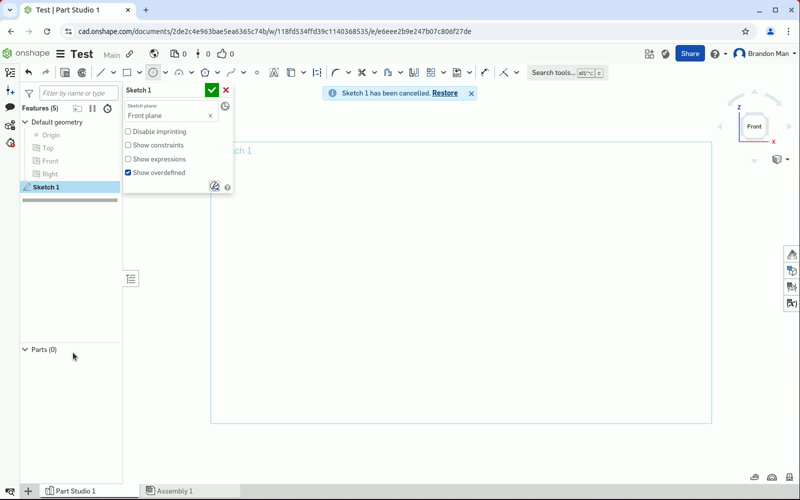
mouse_move(460, 282)
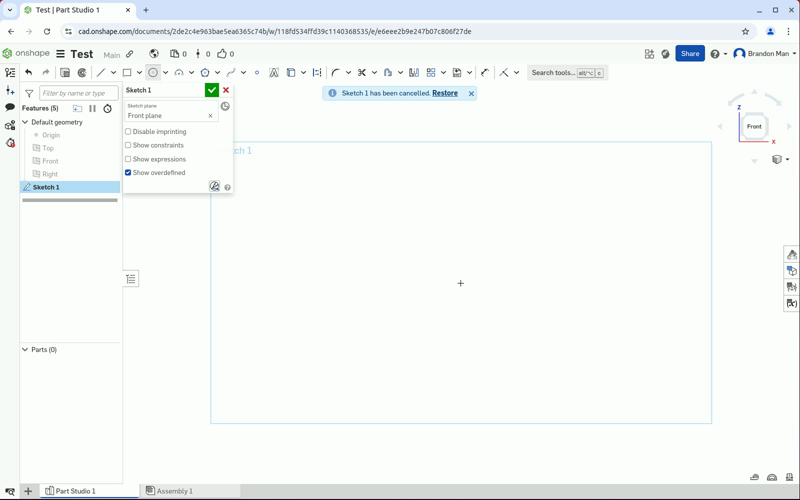
click(460, 282)
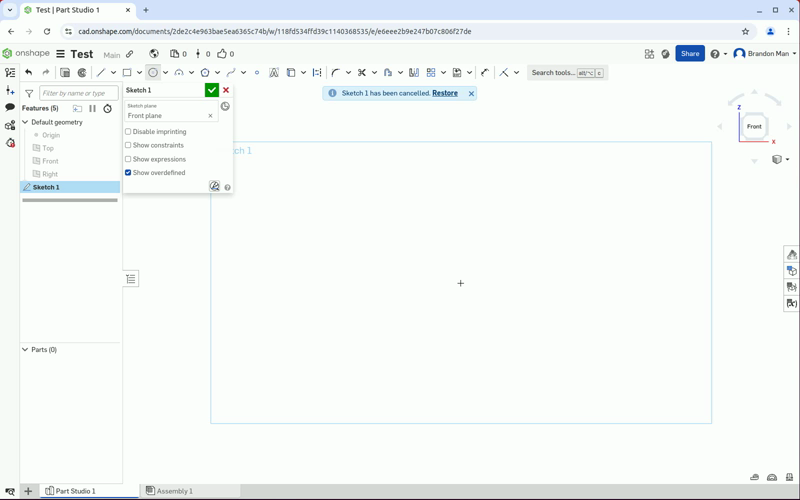
key_up(shift)
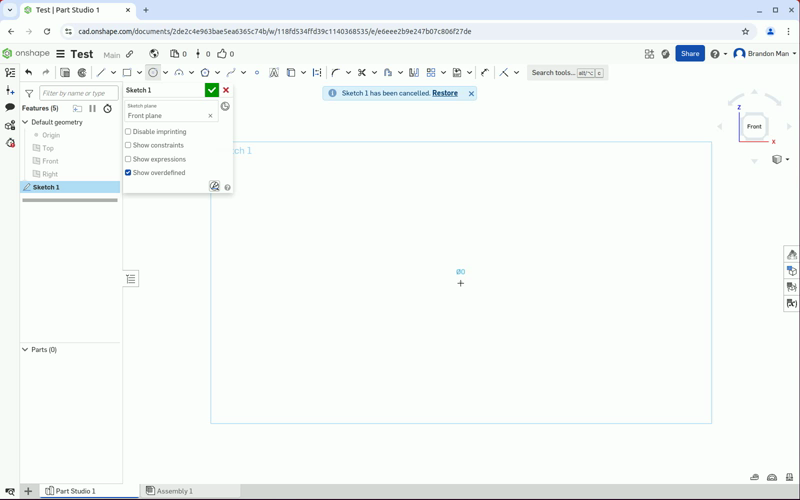
mouse_move(505, 282)
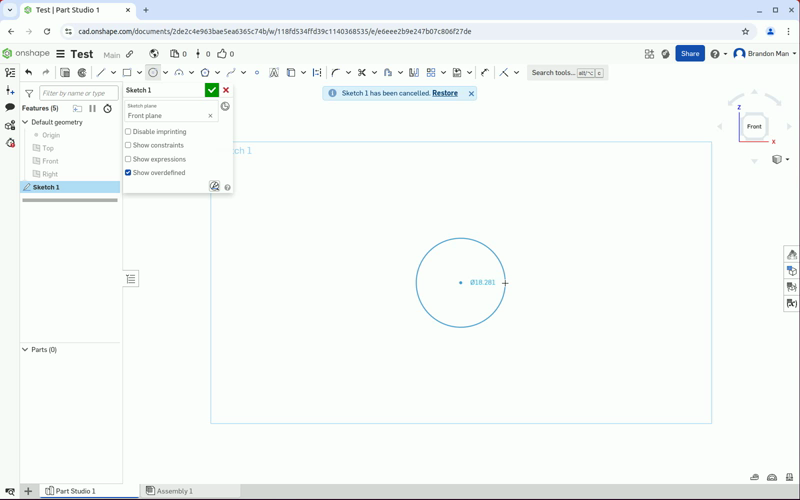
click(505, 282)
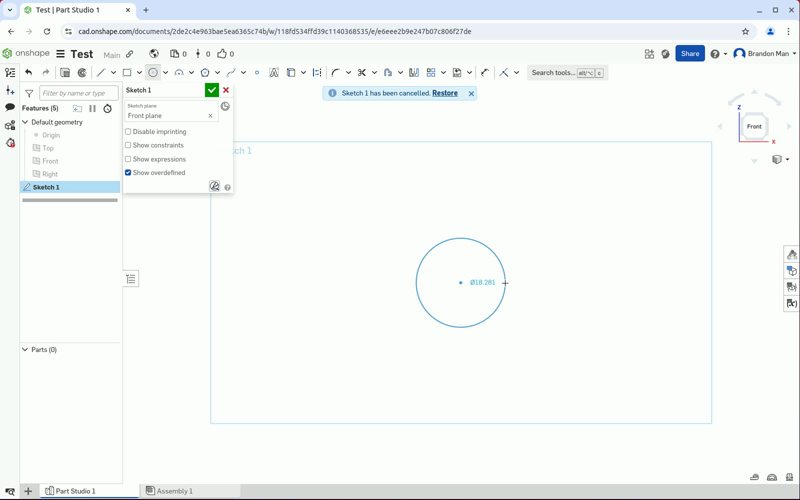
key(esc)
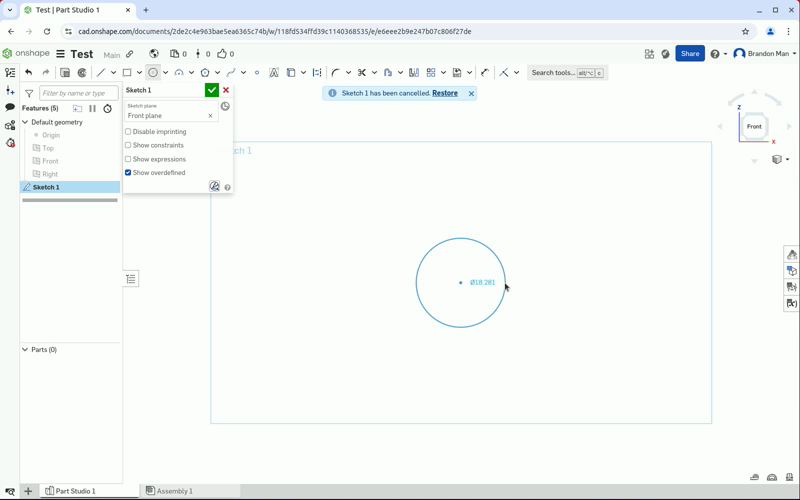
key(c)
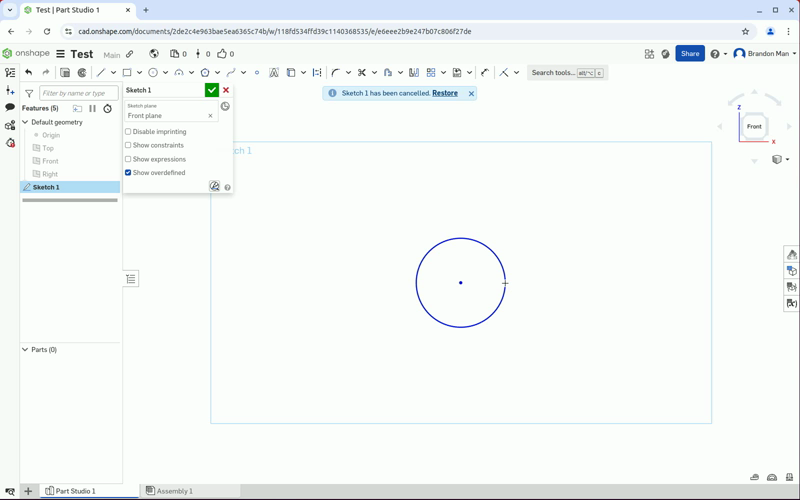
key_down(shift)
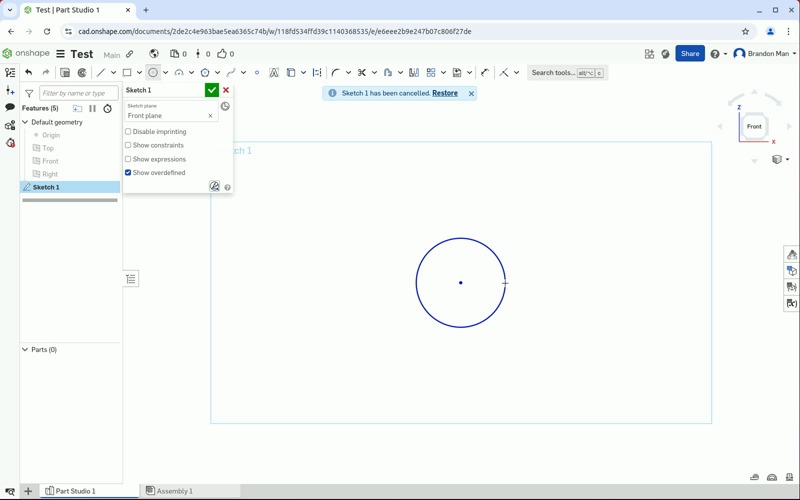
mouse_move(460, 282)
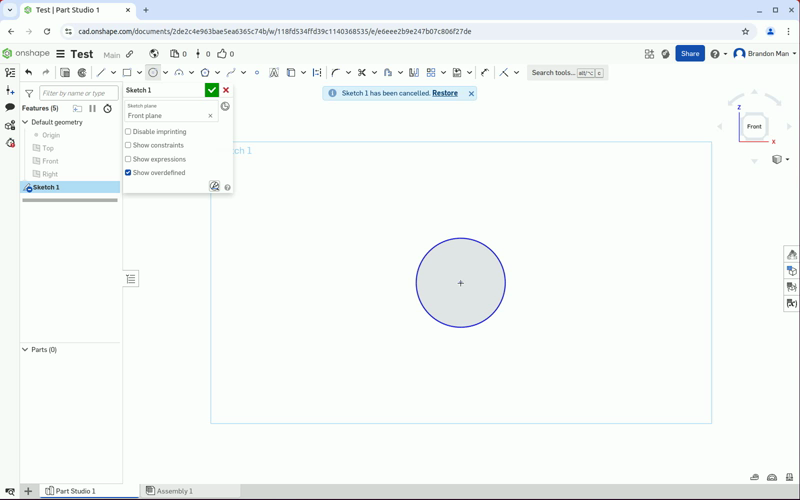
click(460, 282)
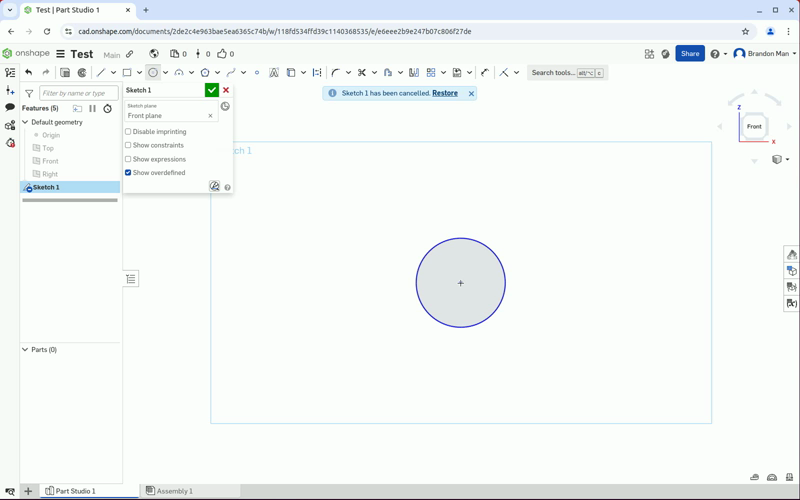
key_up(shift)
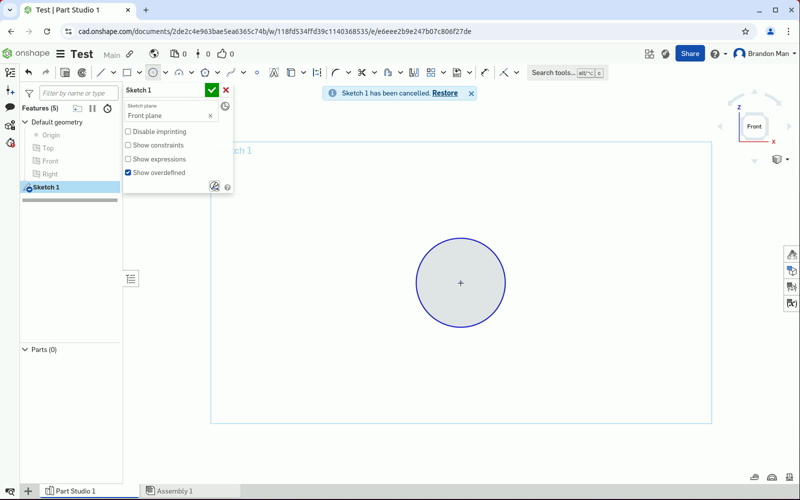
mouse_move(478, 282)
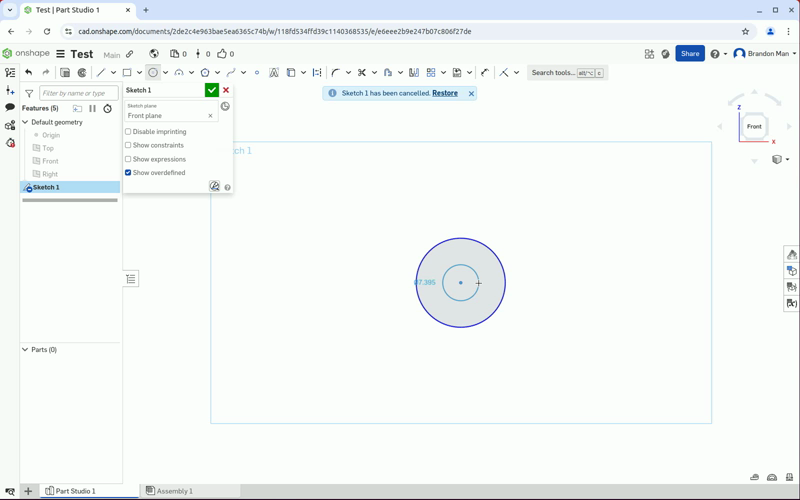
click(478, 282)
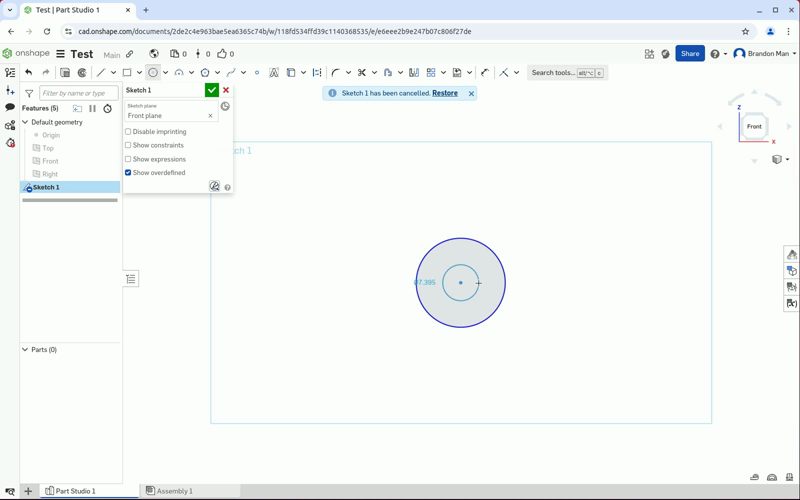
key(esc)
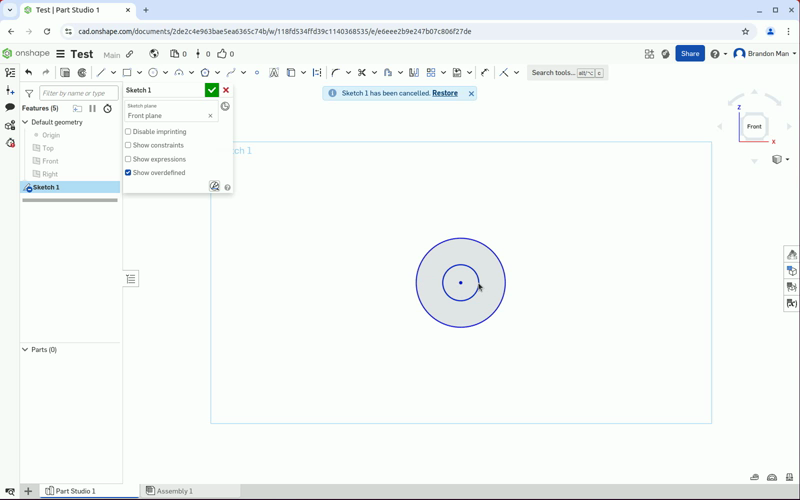
mouse_move(436, 290)
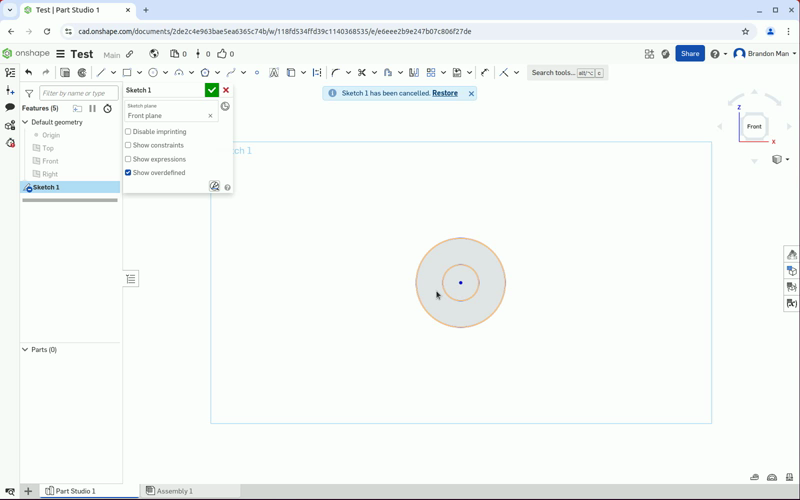
click(436, 290)
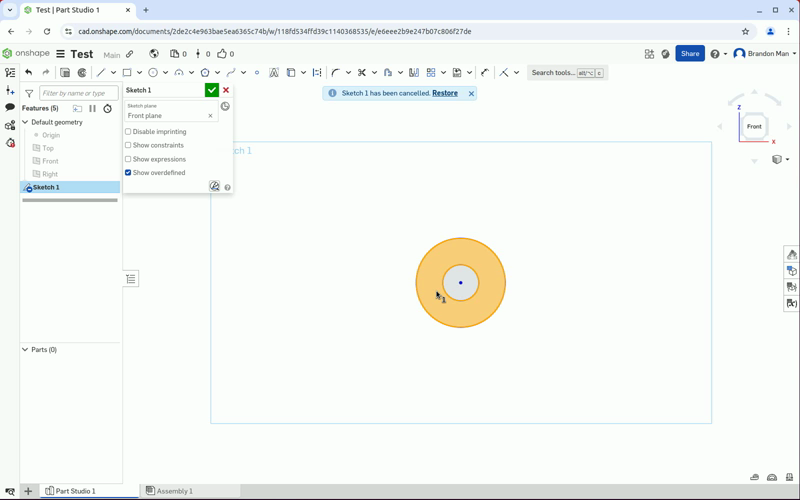
mouse_move(73, 352)
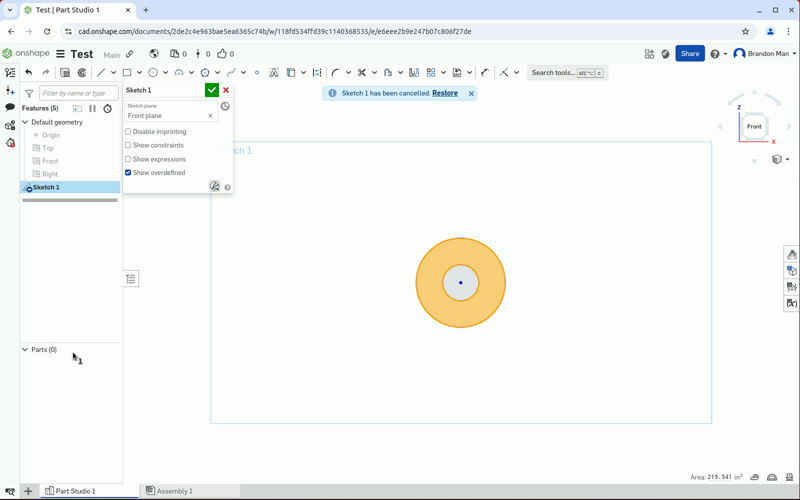
key(shift+y)
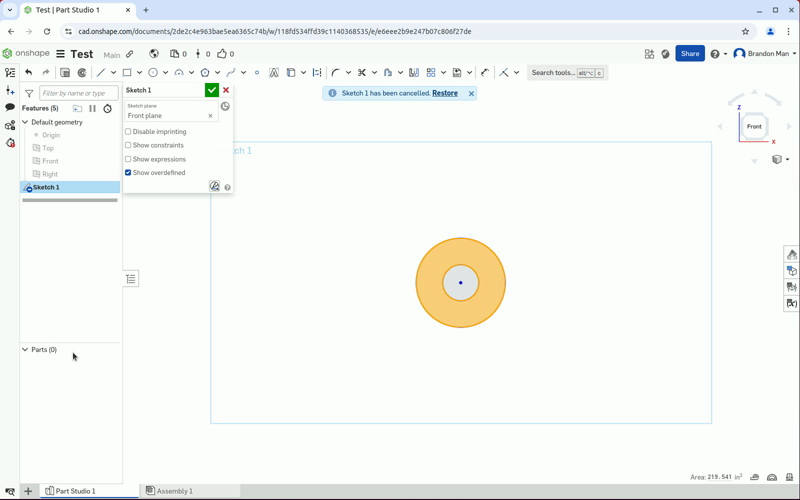
key(shift+e)
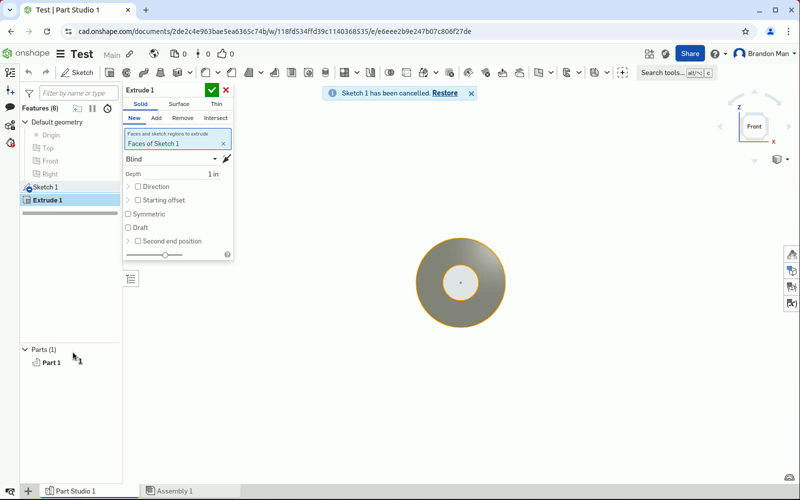
mouse_move(143, 106)
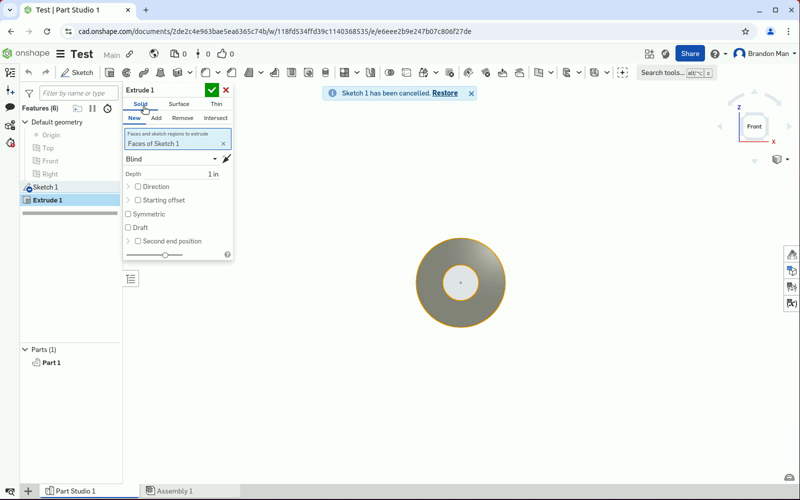
click(143, 106)
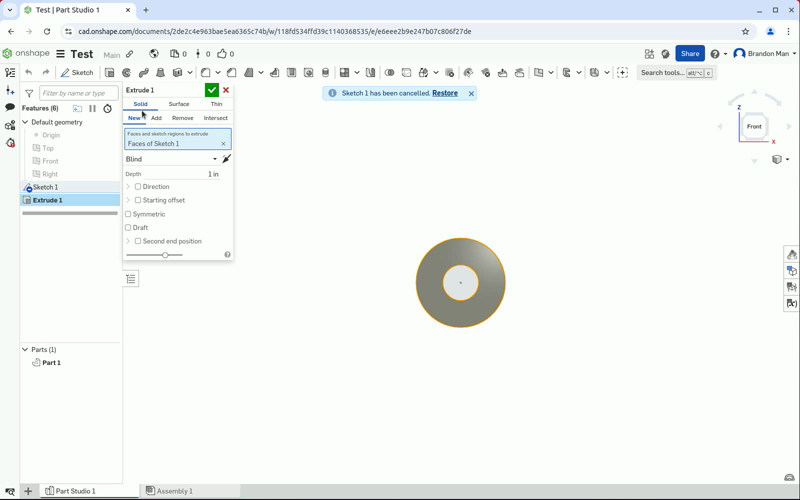
mouse_move(137, 120)
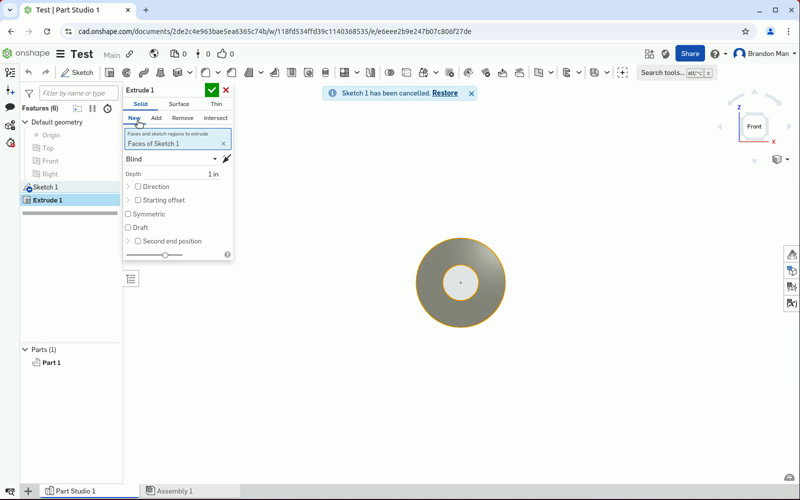
click(137, 120)
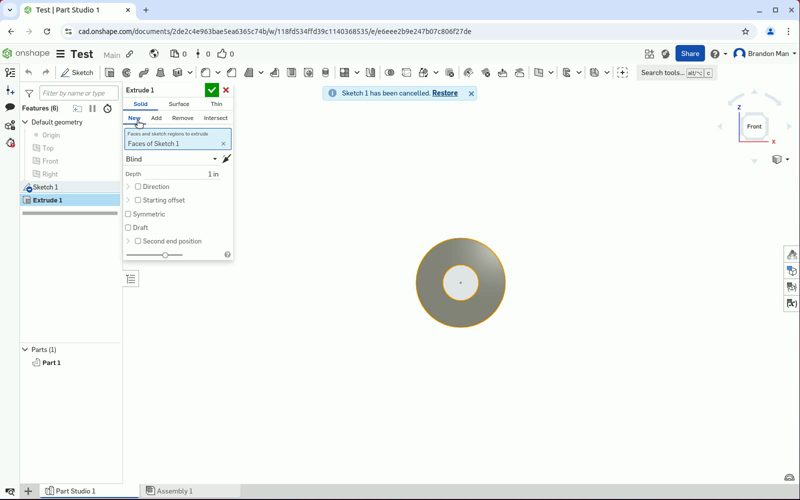
key(tab, 4)
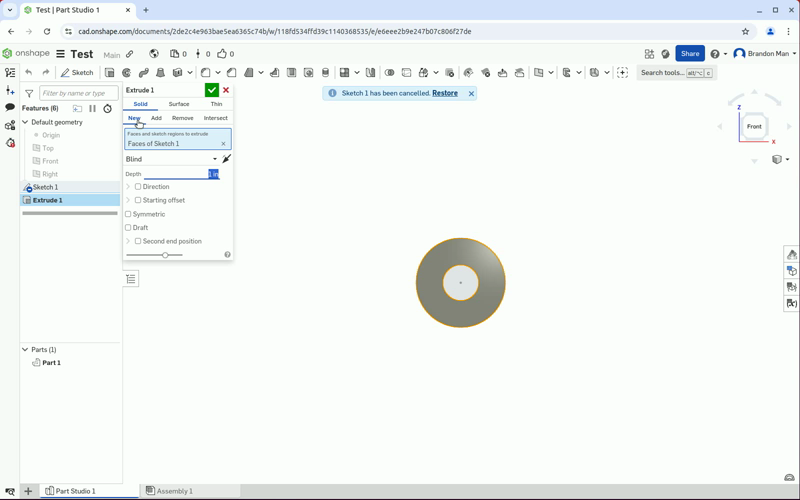
text(3.611)
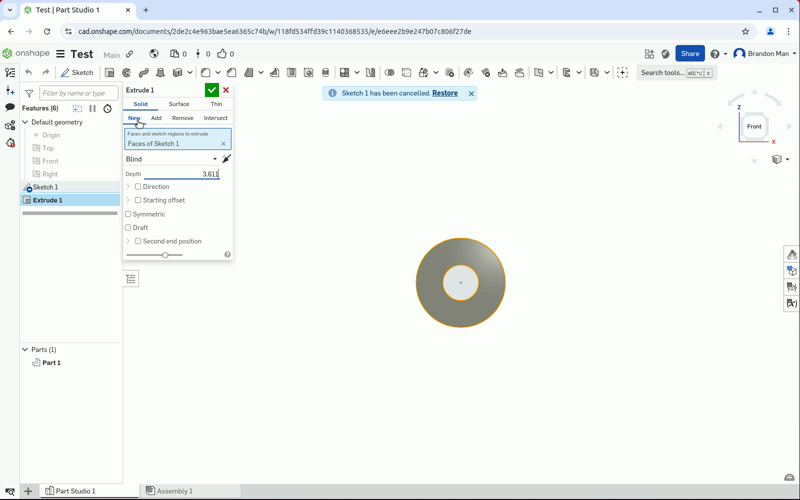
key(enter)
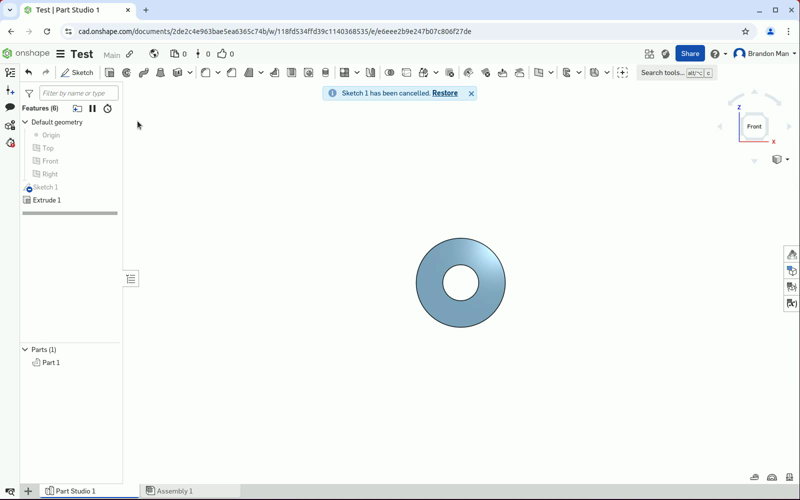
key(shift+h)
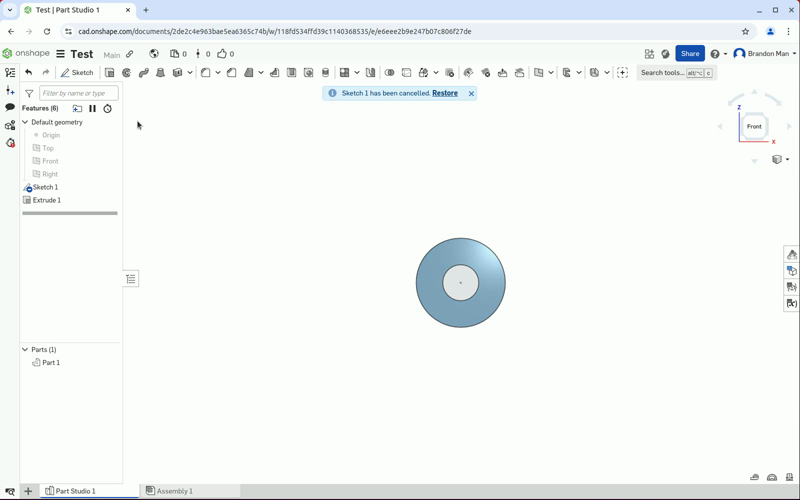
key(shift+h)
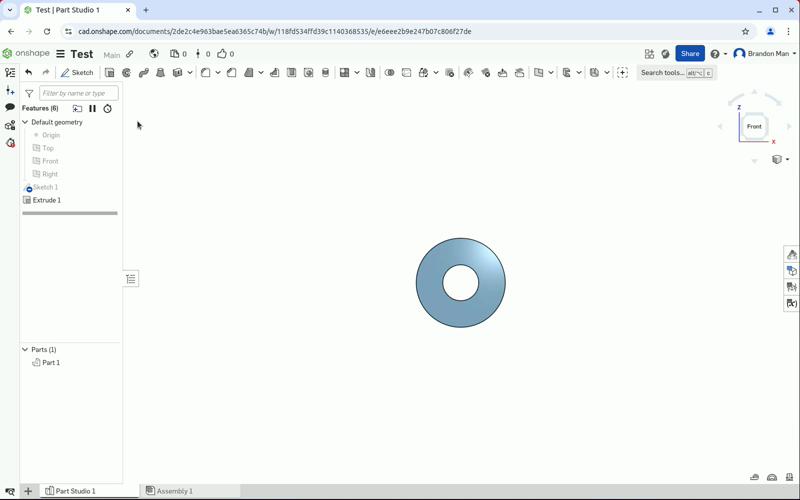
mouse_move(73, 189)
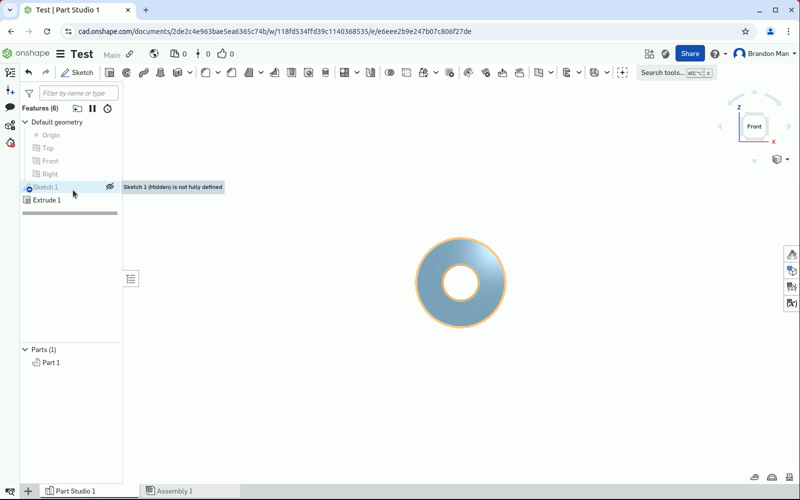
click(73, 189)
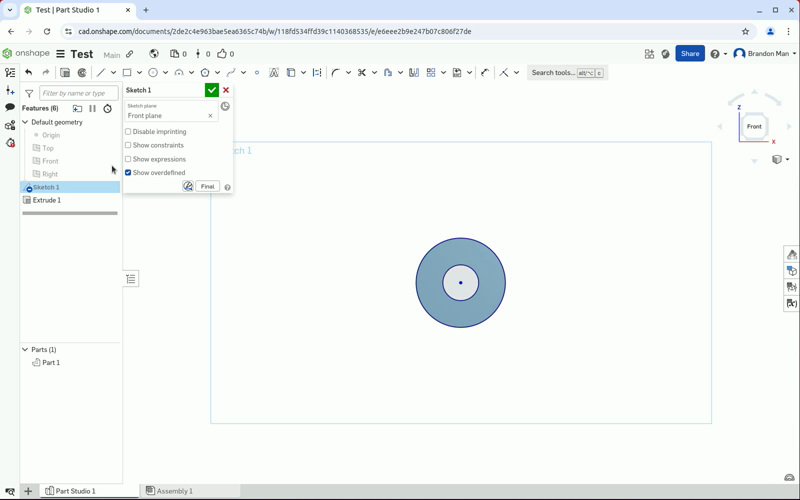
mouse_move(229, 92)
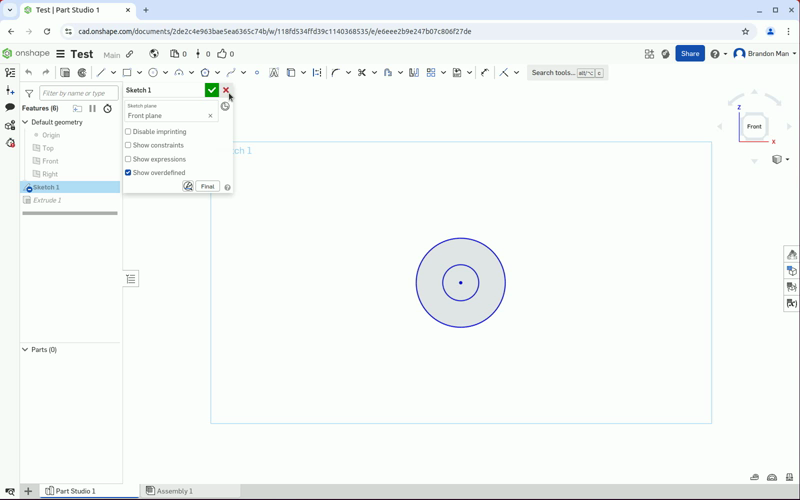
click(229, 92)
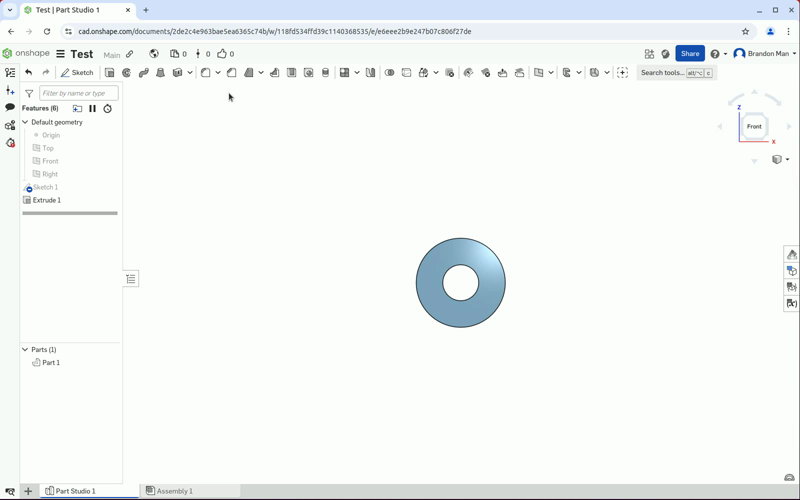
mouse_move(541, 75)
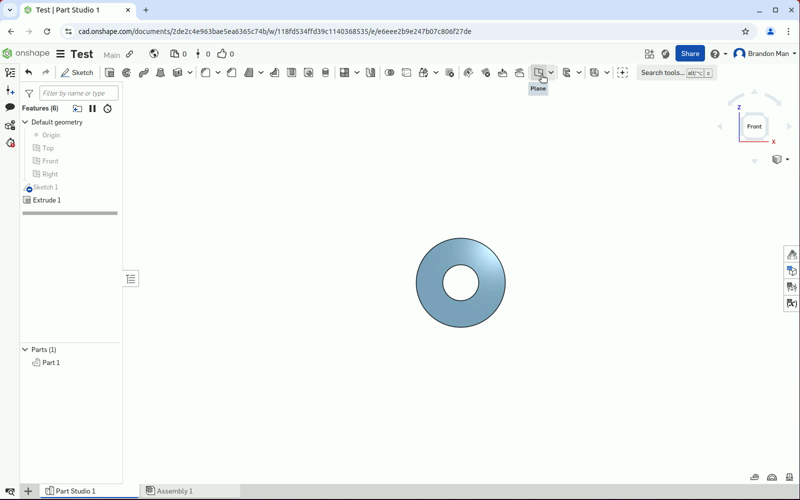
click(541, 75)
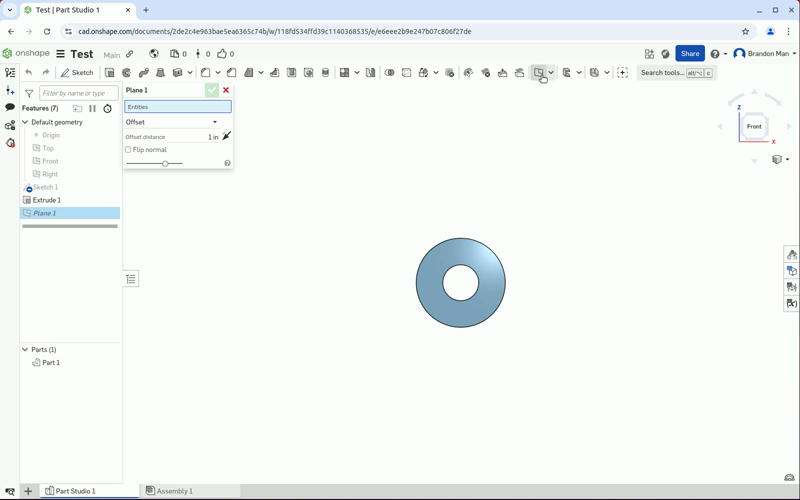
mouse_move(73, 163)
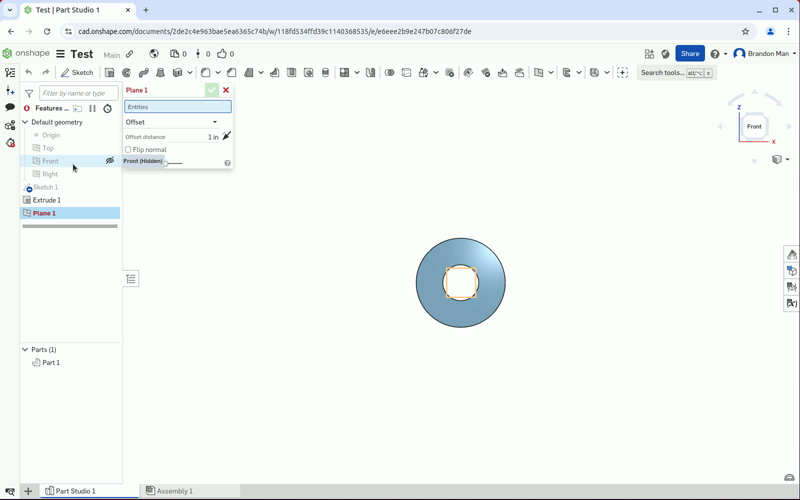
click(73, 163)
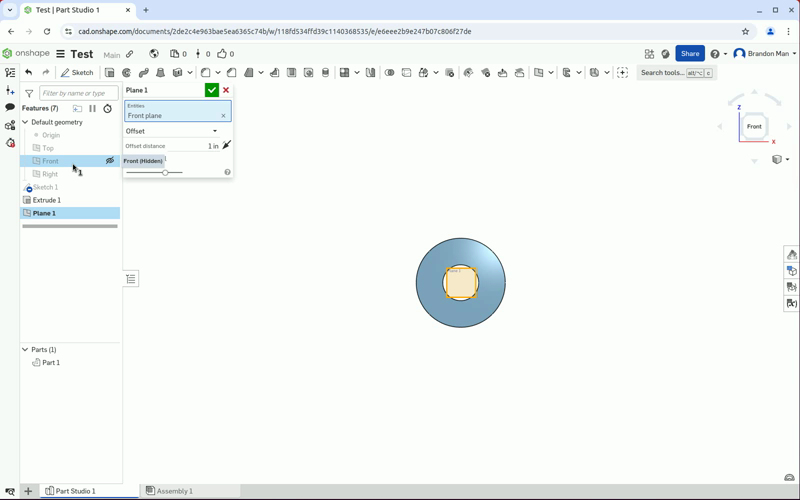
key(tab, 2)
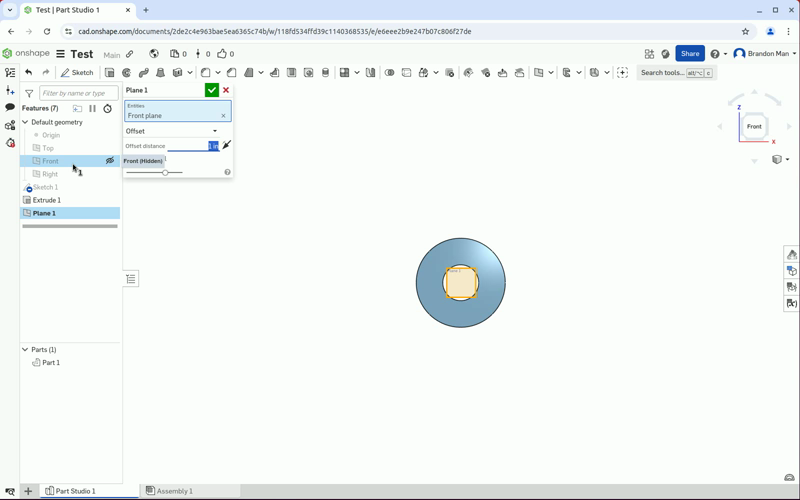
text(3.605)
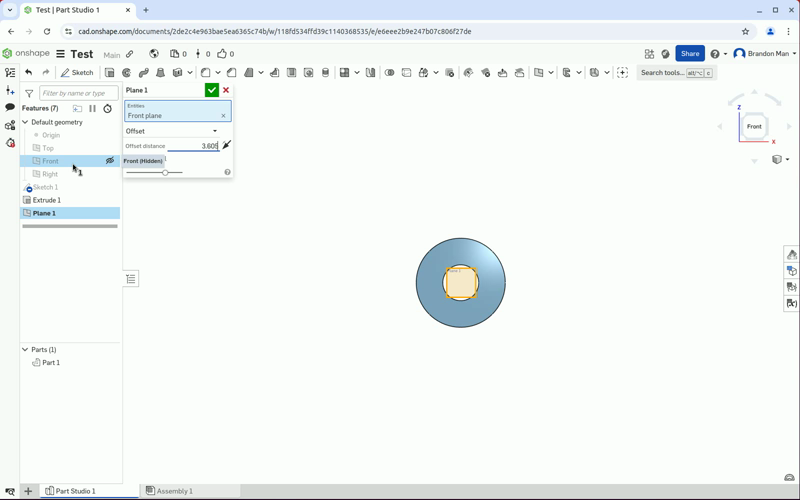
key(enter, 2)
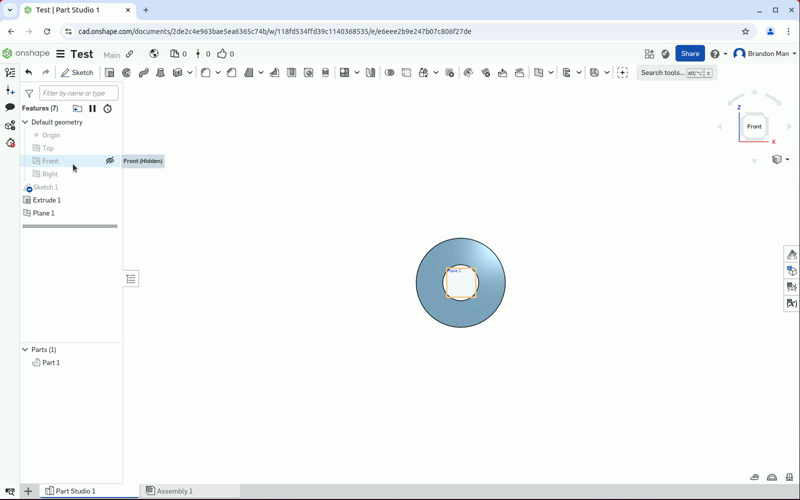
key(shift+s)
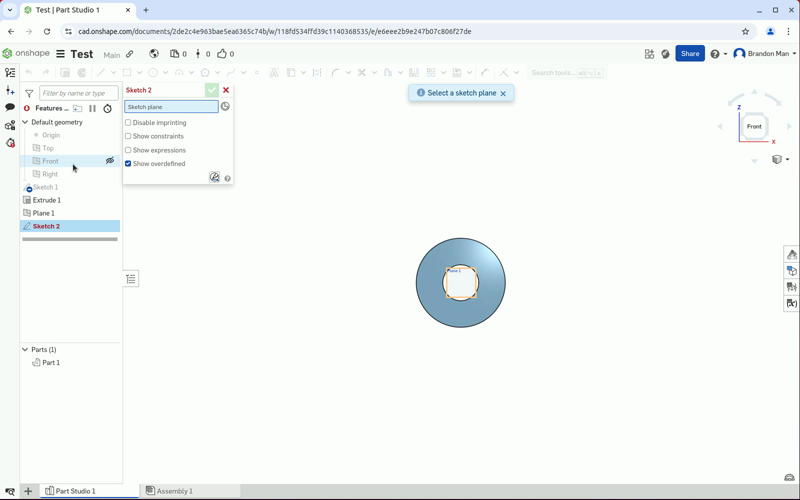
mouse_move(73, 215)
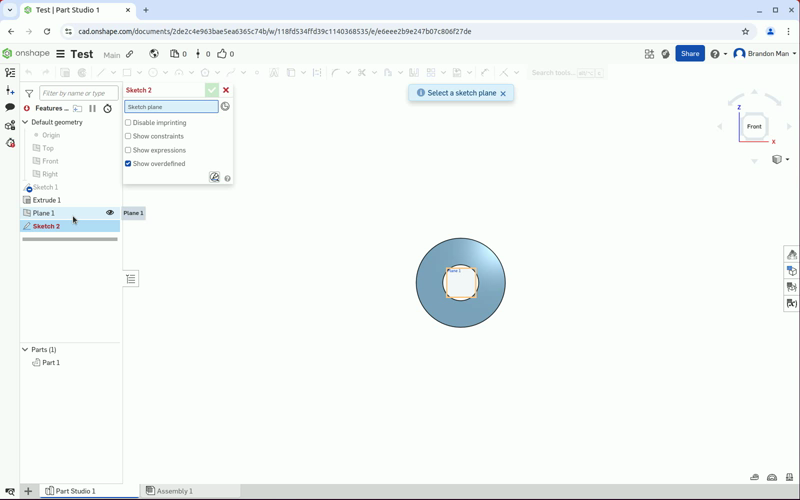
click(73, 215)
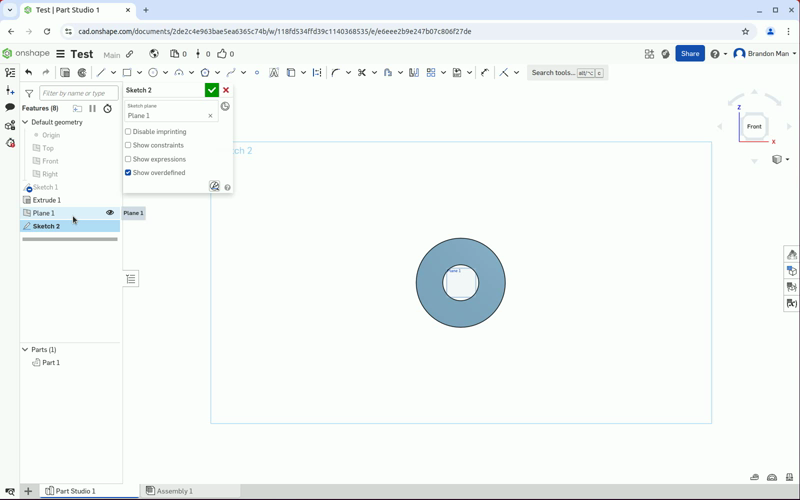
mouse_move(73, 352)
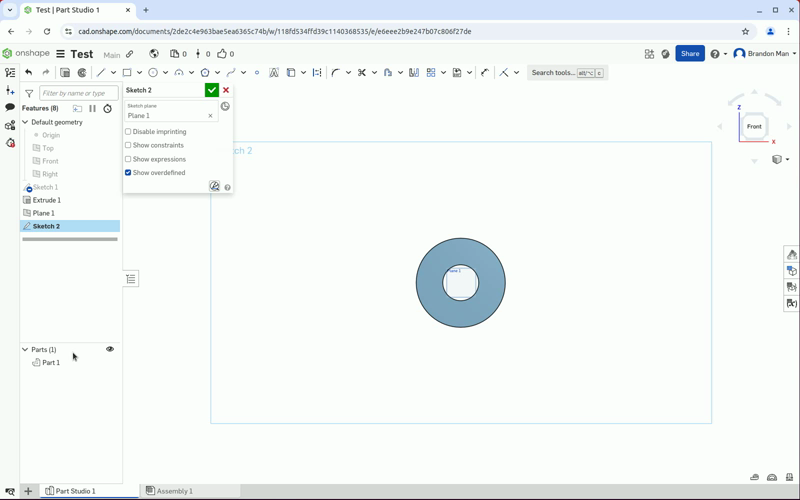
key(y)
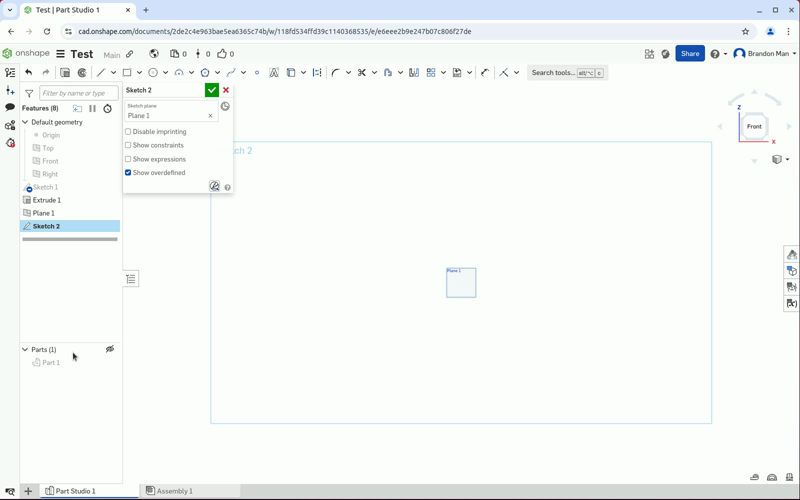
key(c)
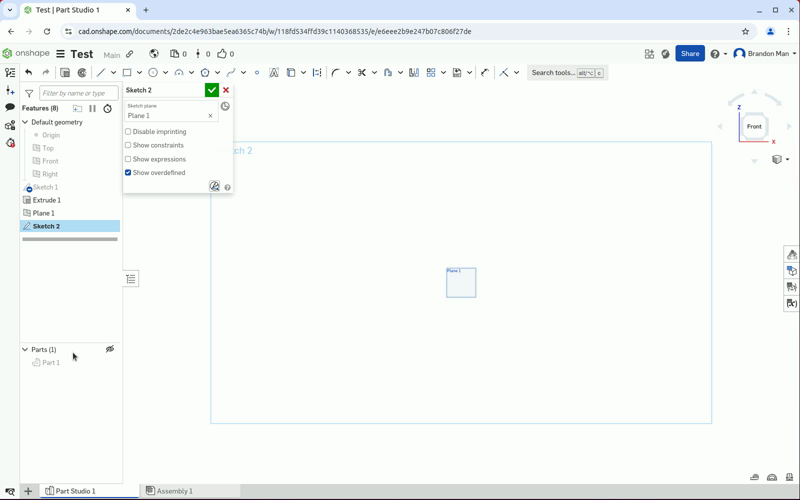
key_down(shift)
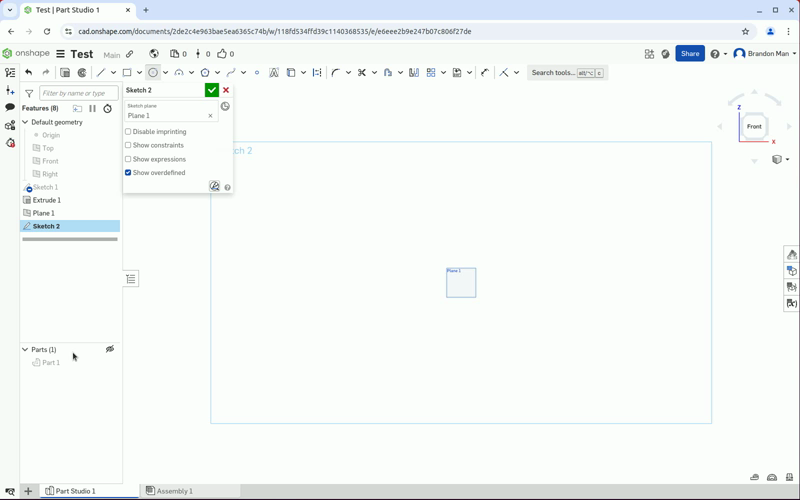
mouse_move(460, 282)
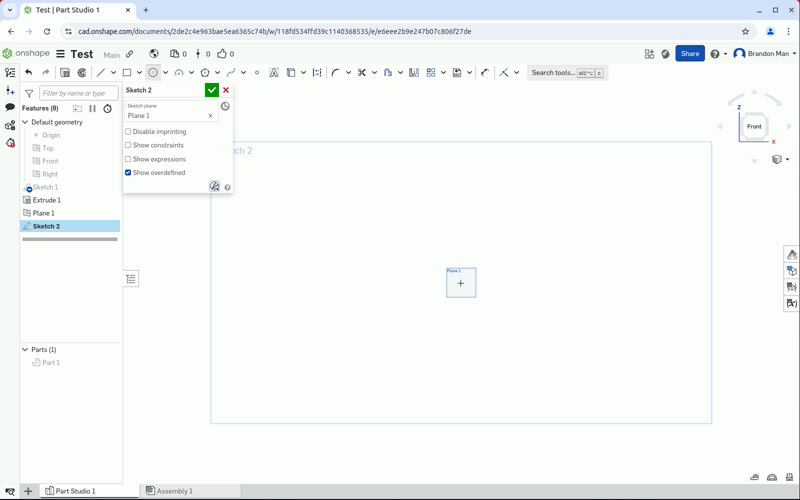
click(460, 282)
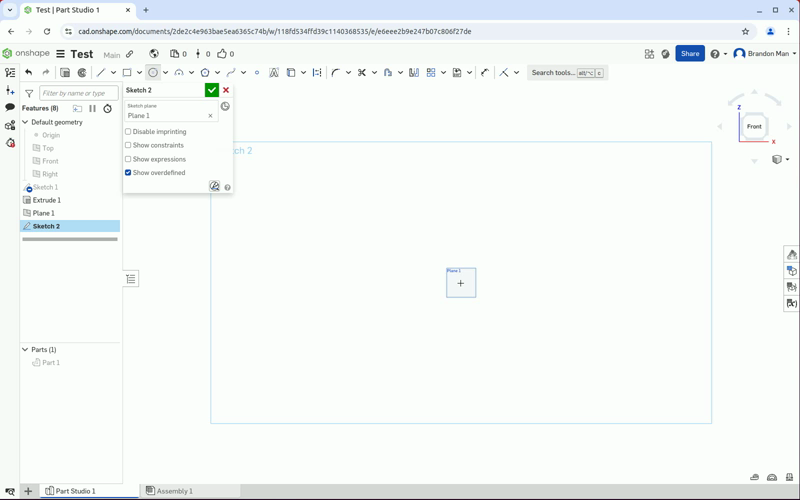
key_up(shift)
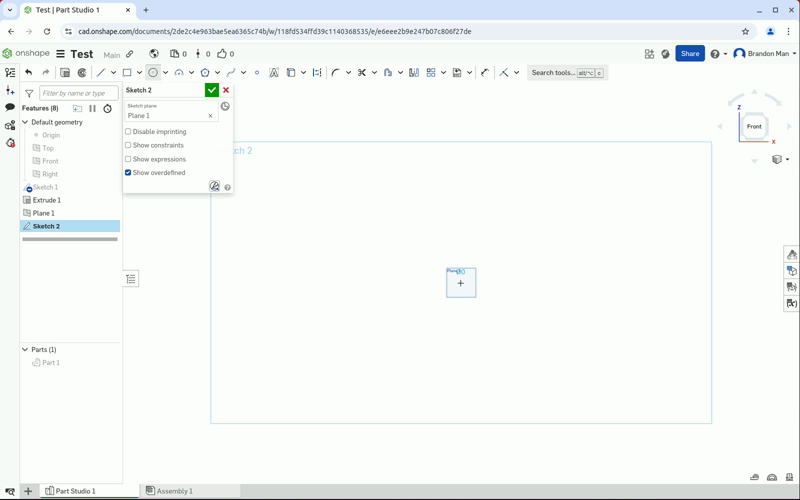
mouse_move(492, 282)
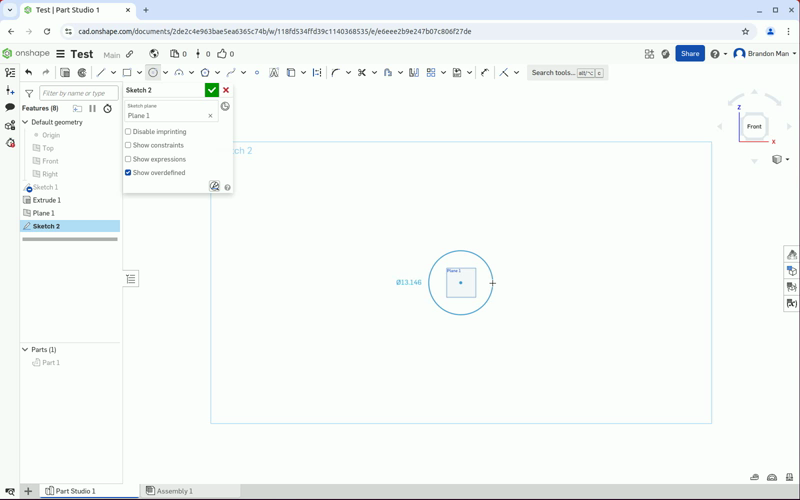
click(492, 282)
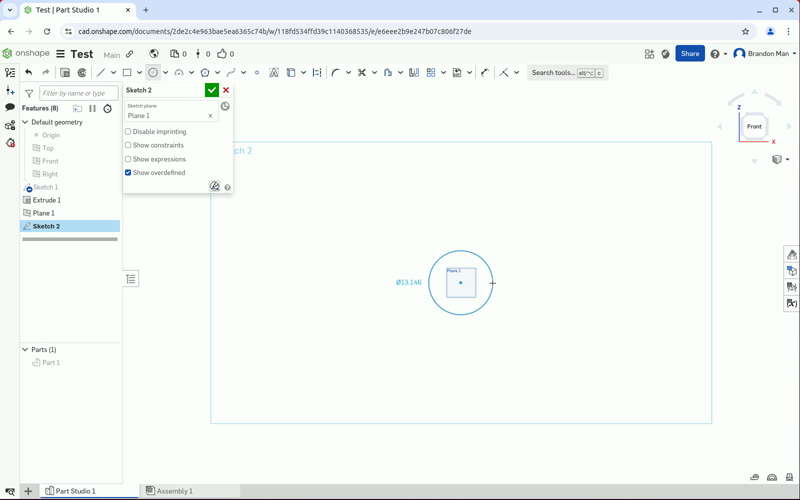
key(esc)
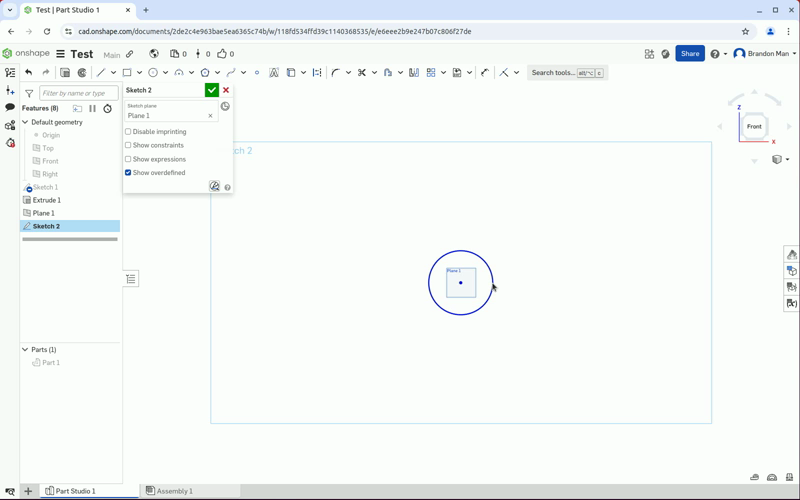
key(c)
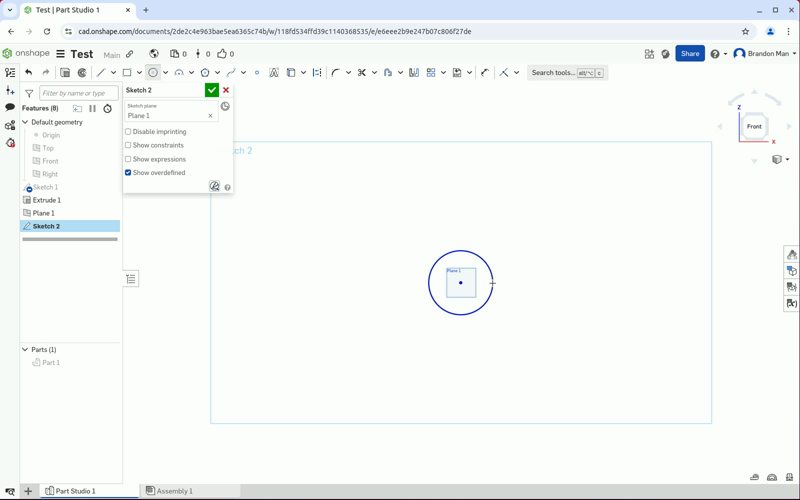
key_down(shift)
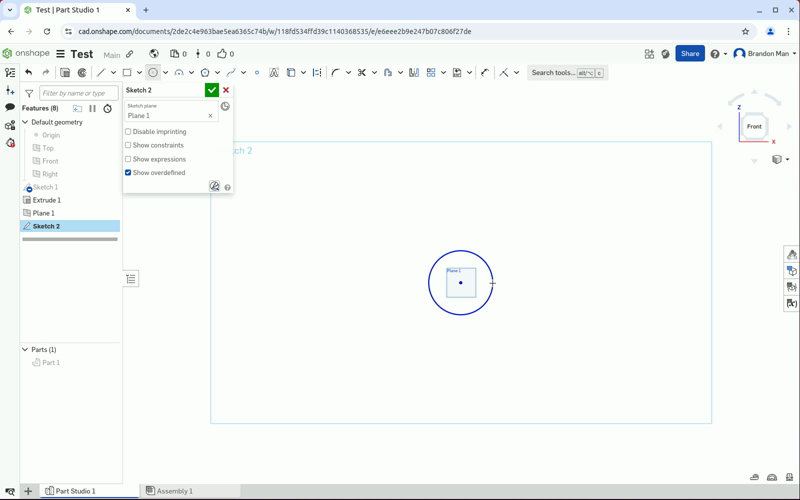
mouse_move(460, 282)
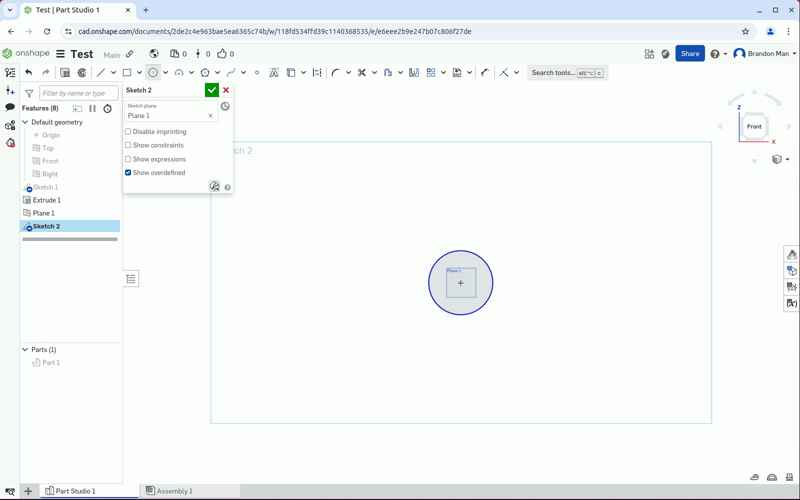
click(460, 282)
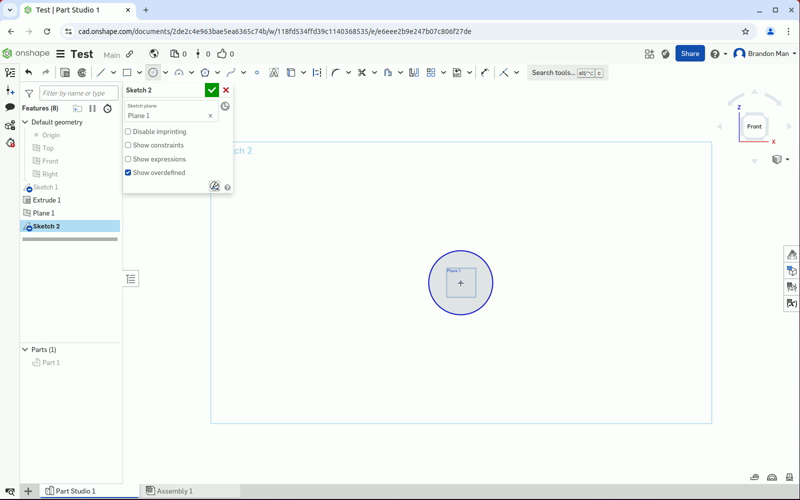
key_up(shift)
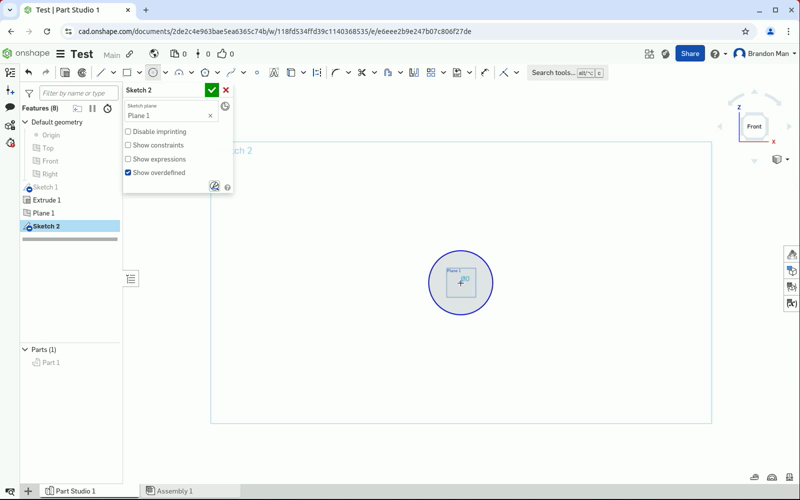
mouse_move(478, 282)
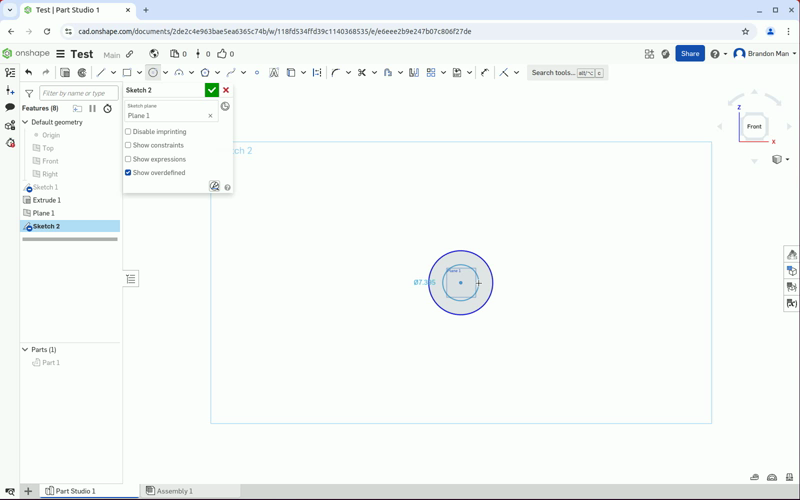
click(478, 282)
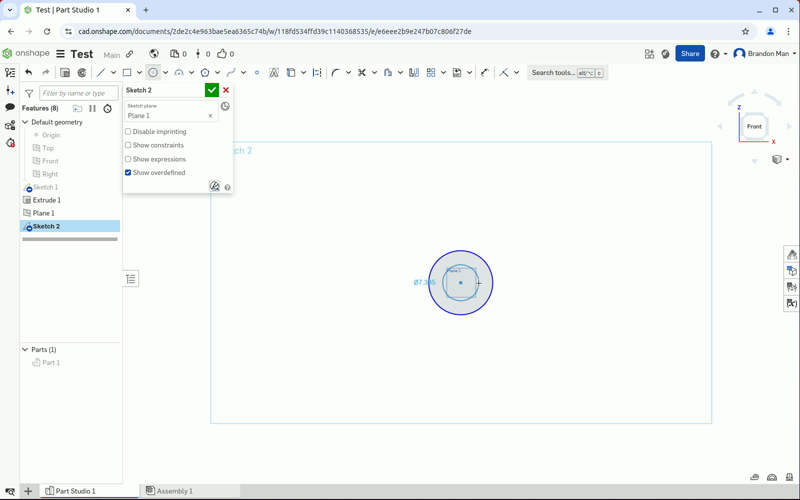
key(esc)
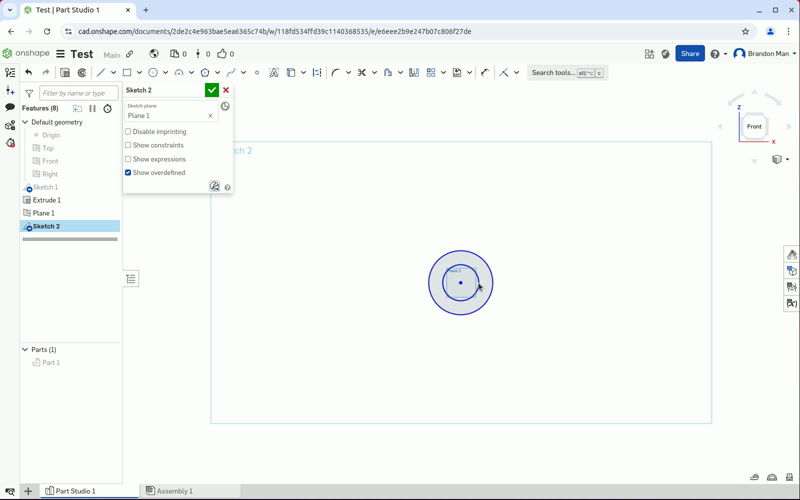
mouse_move(466, 264)
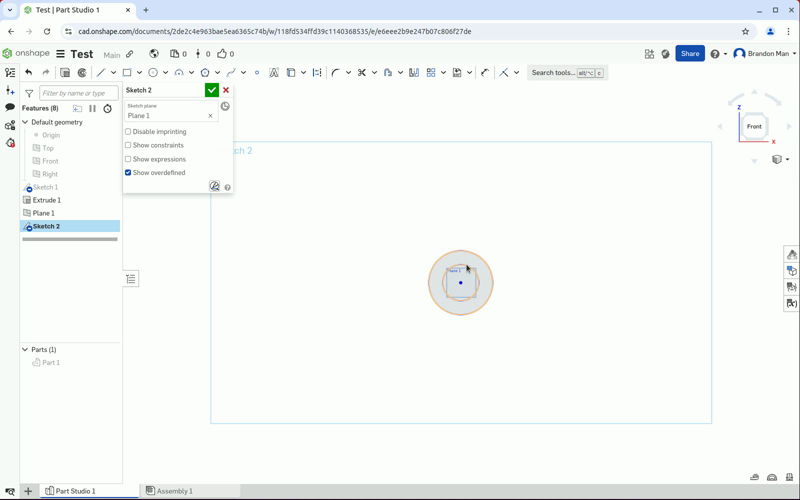
click(466, 264)
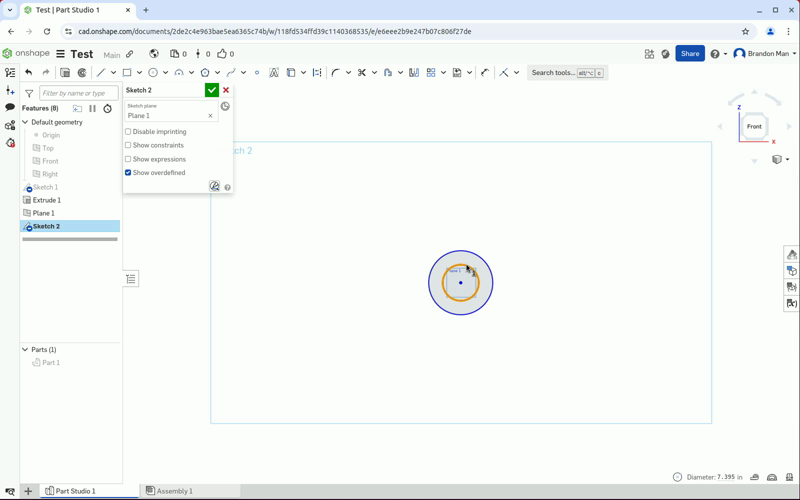
mouse_move(73, 352)
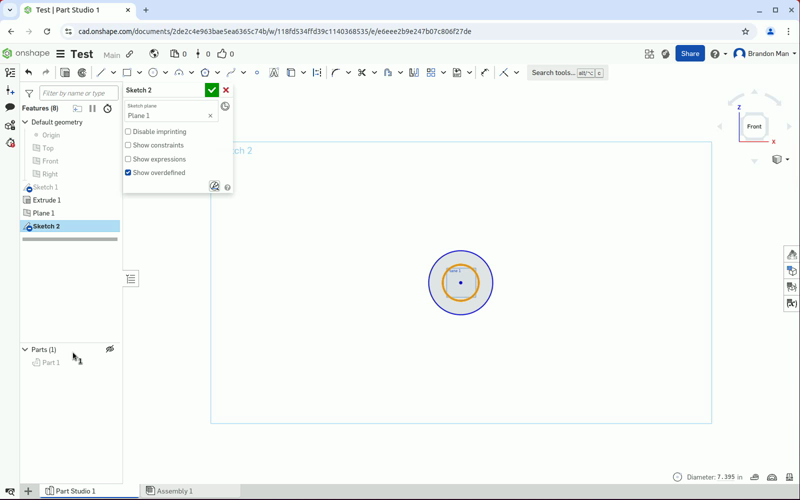
key(shift+y)
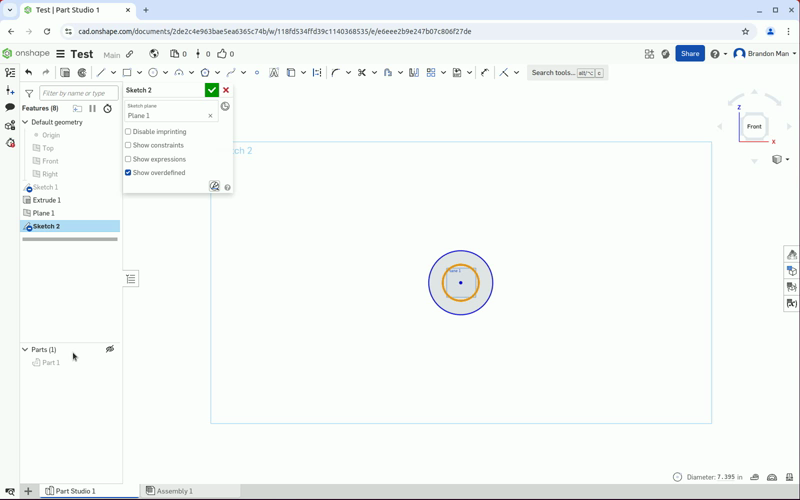
key(shift+e)
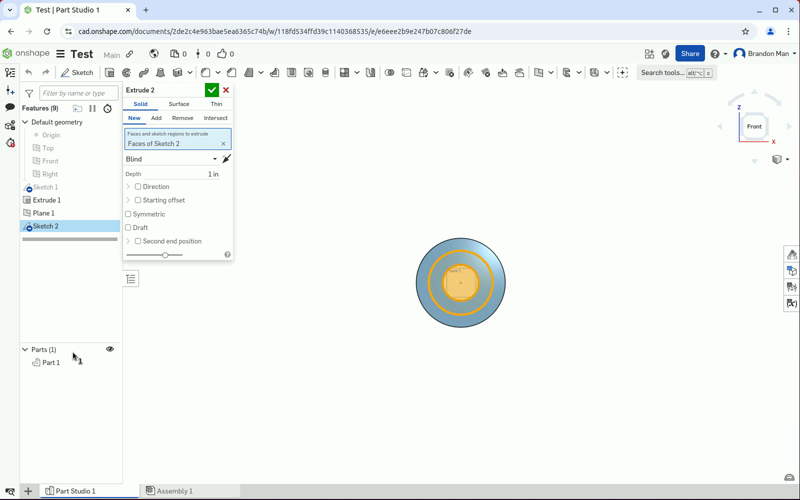
mouse_move(143, 106)
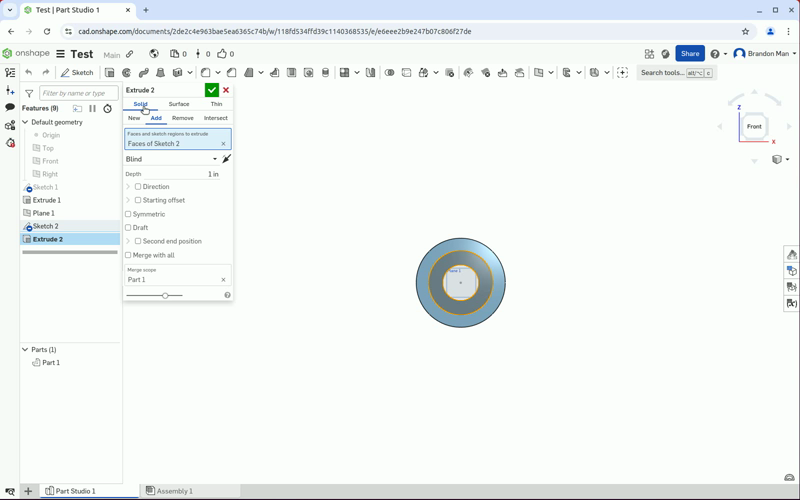
click(143, 106)
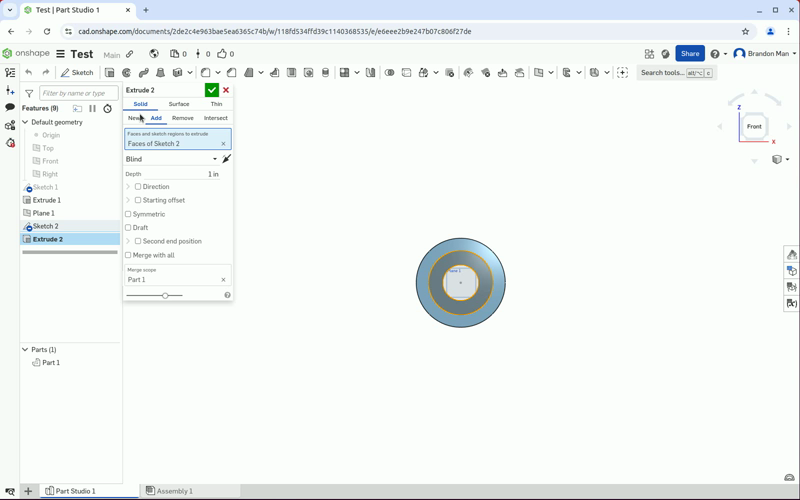
mouse_move(137, 120)
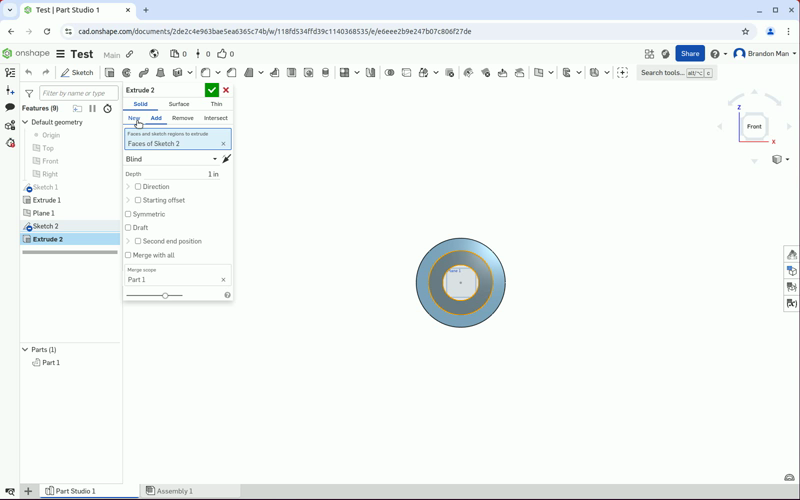
click(137, 120)
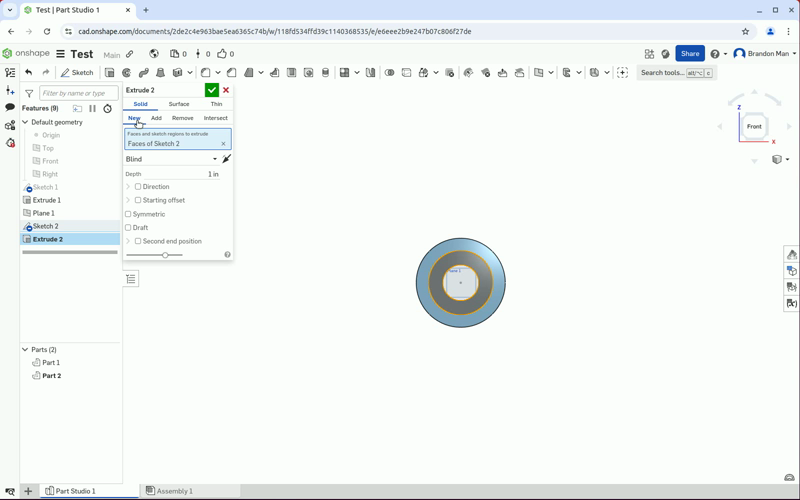
key(tab, 4)
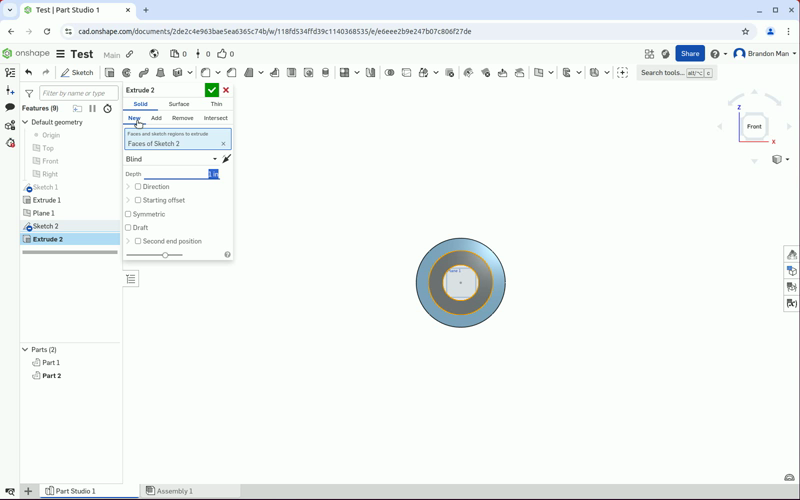
text(1.204)
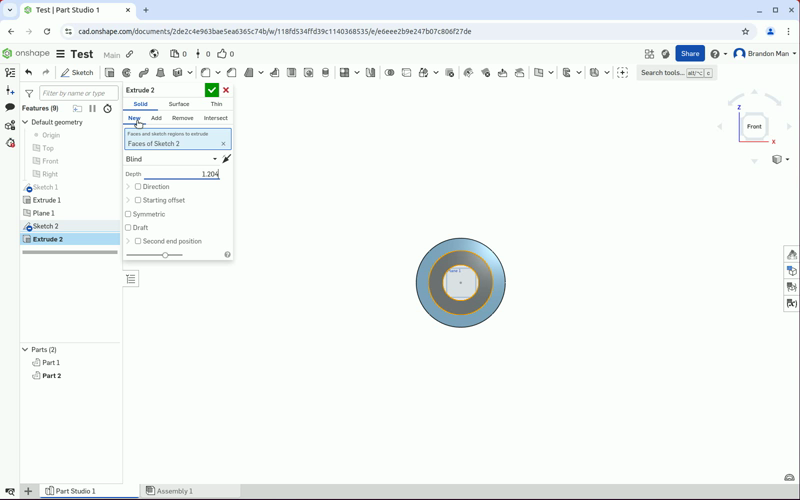
key(enter)
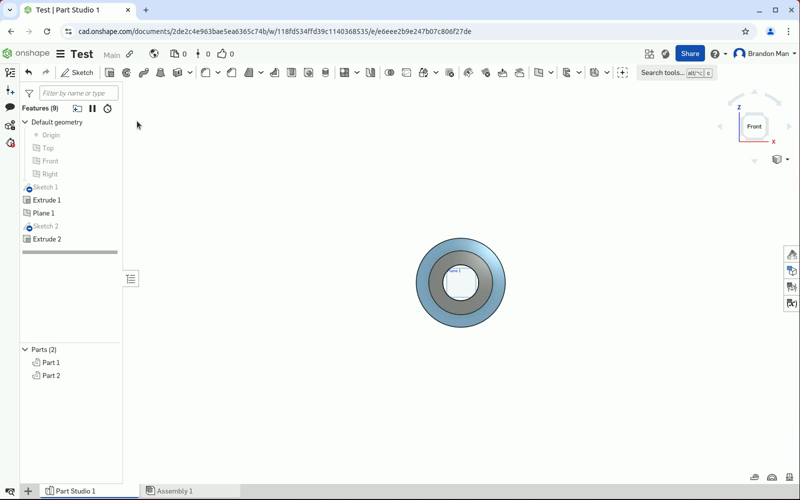
key(shift+h)
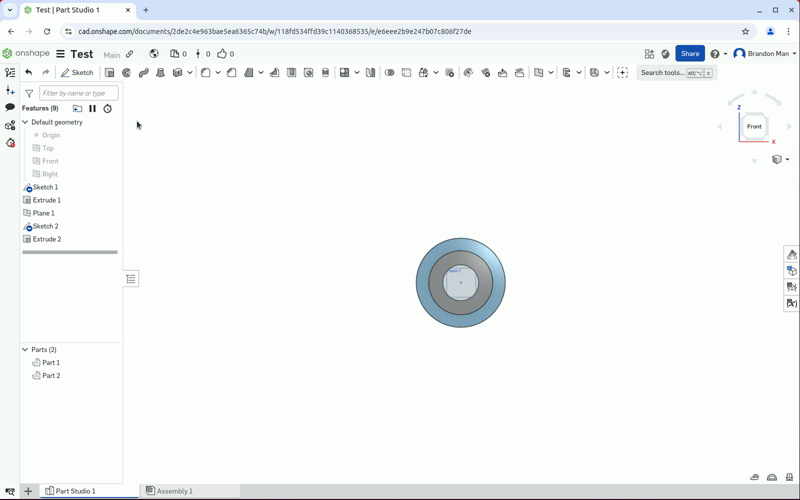
key(shift+h)
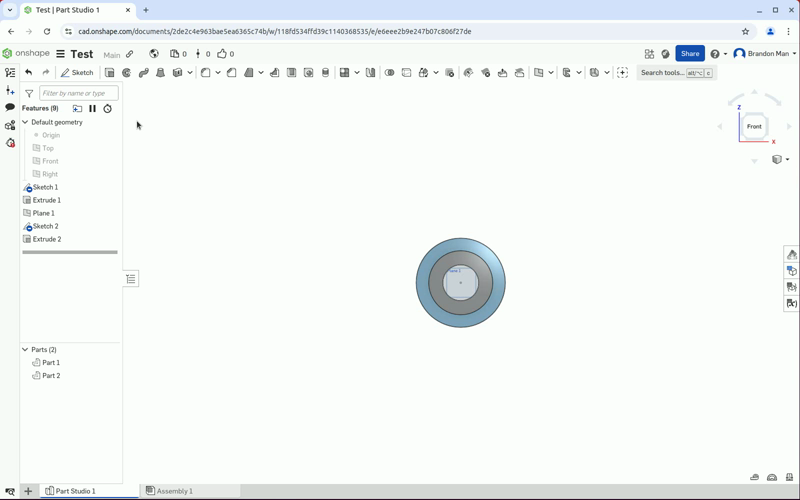
key(shift+7)
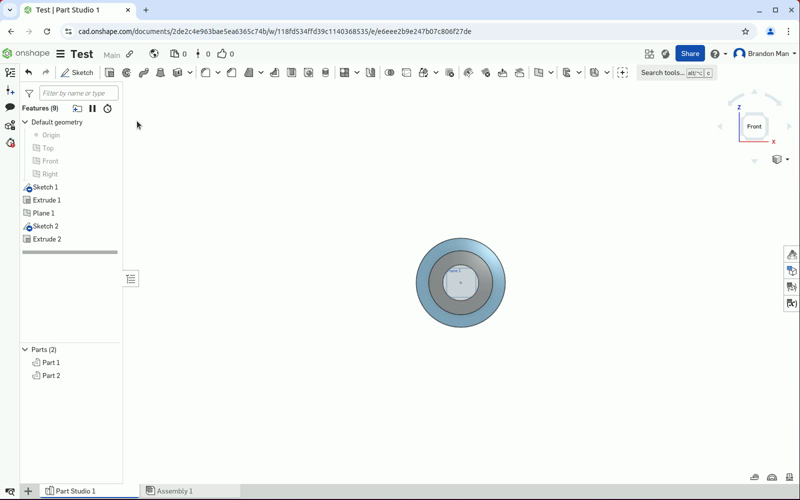
key(left, 2)
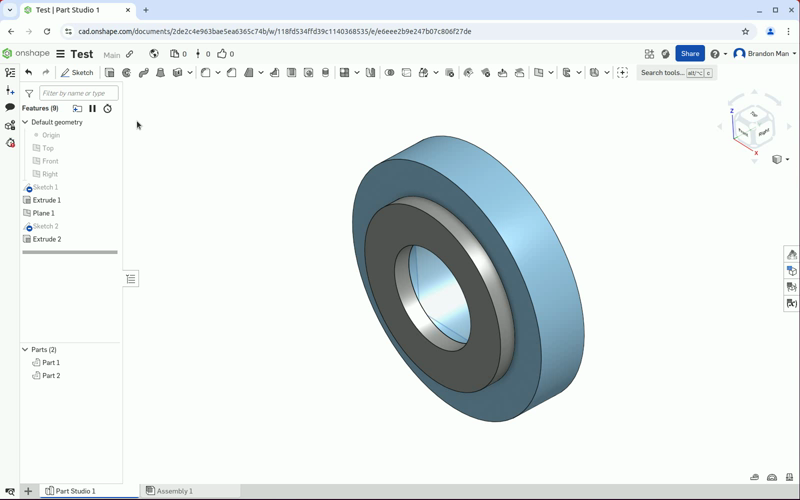
key(down, 2)
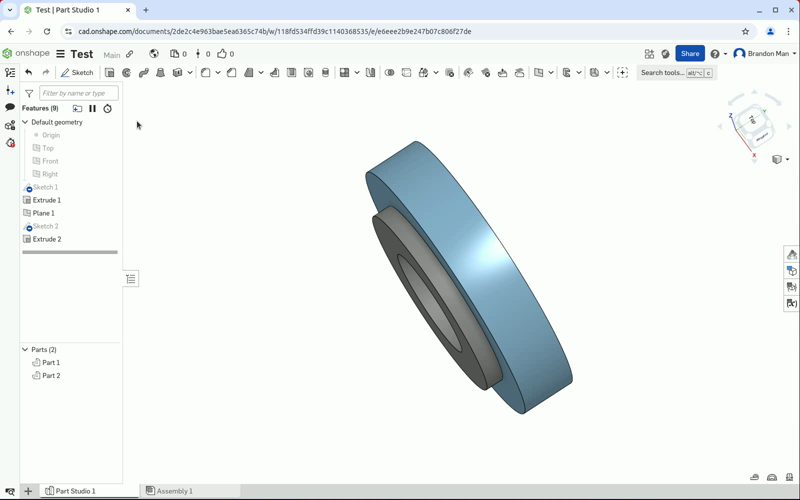
key(up, 2)
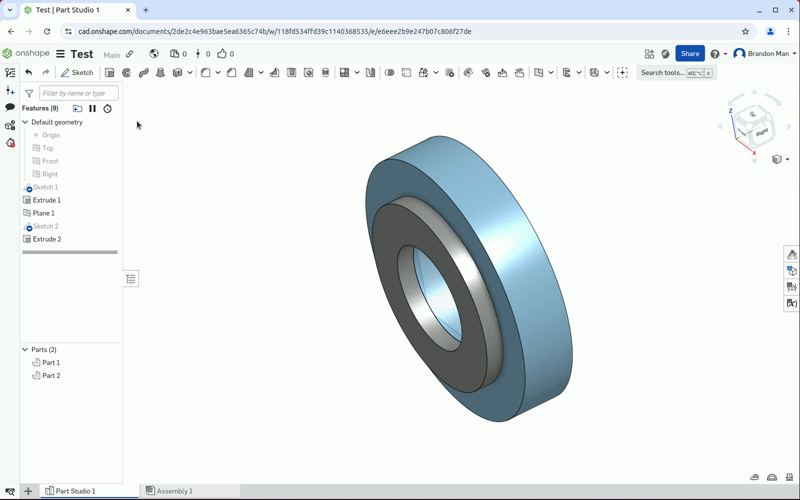
key(right, 2)
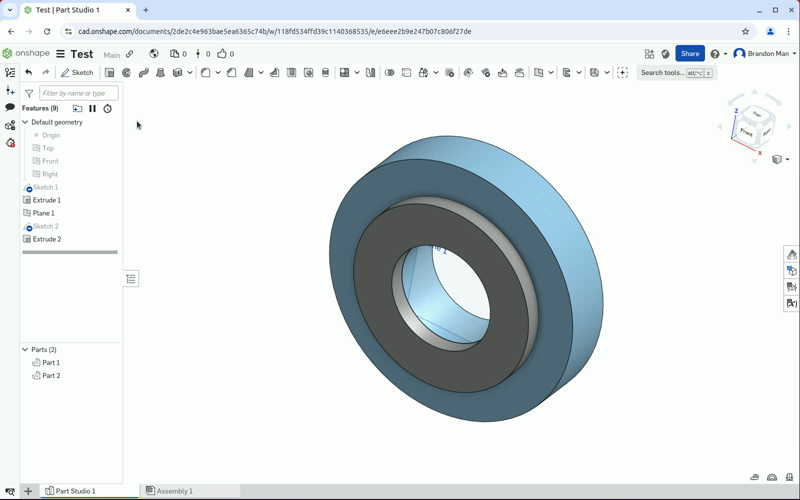
mouse_move(73, 189)
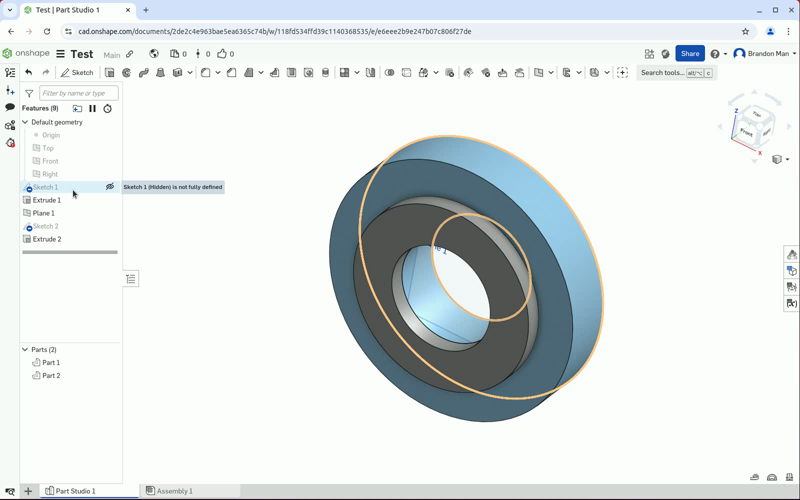
click(73, 189)